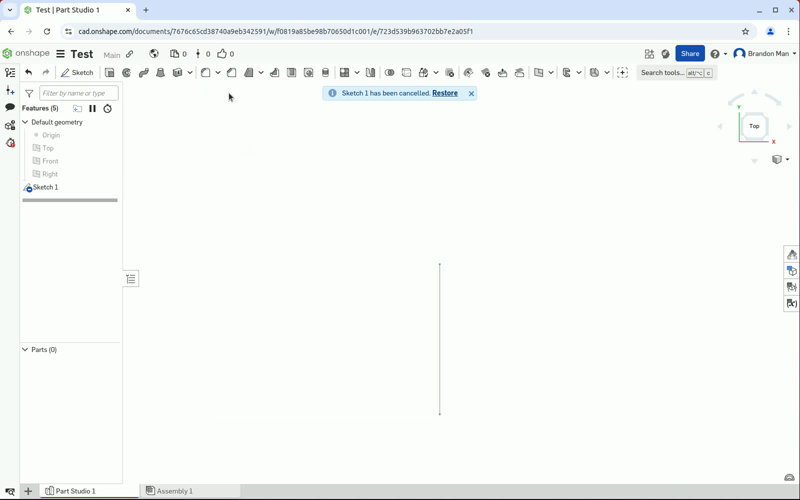
key(shift+h)
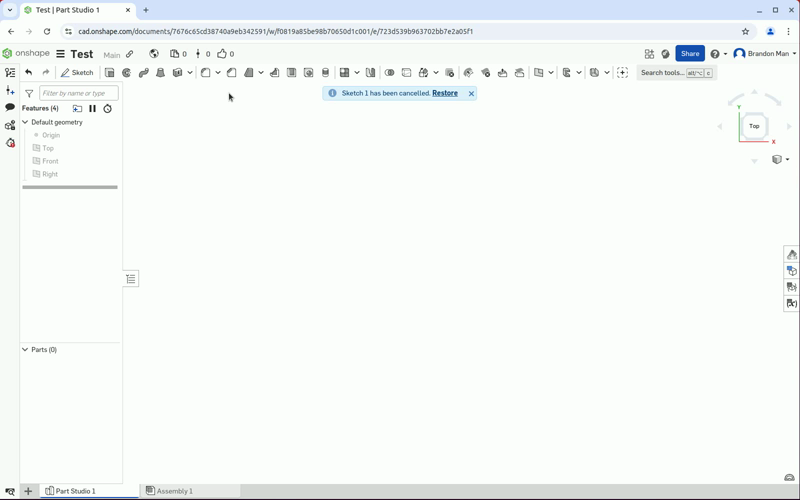
mouse_move(73, 352)
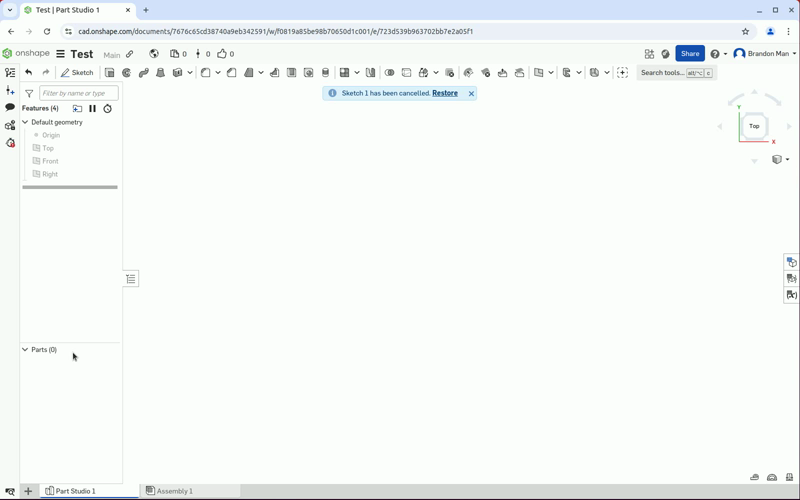
key(y)
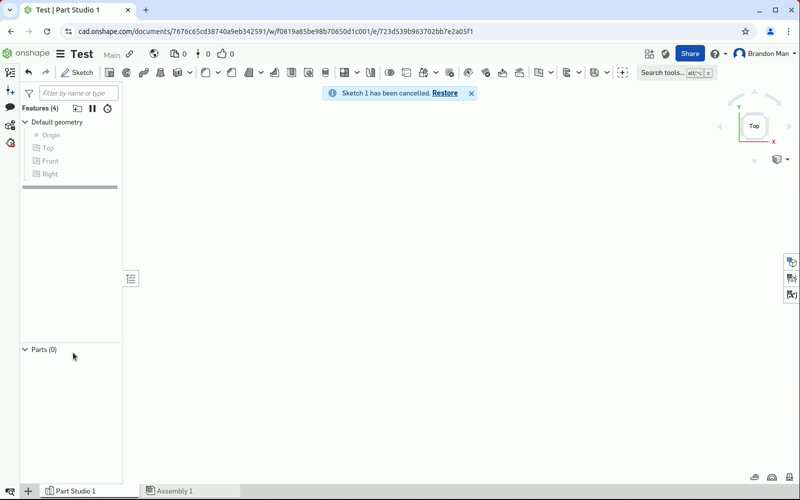
key(shift+p)
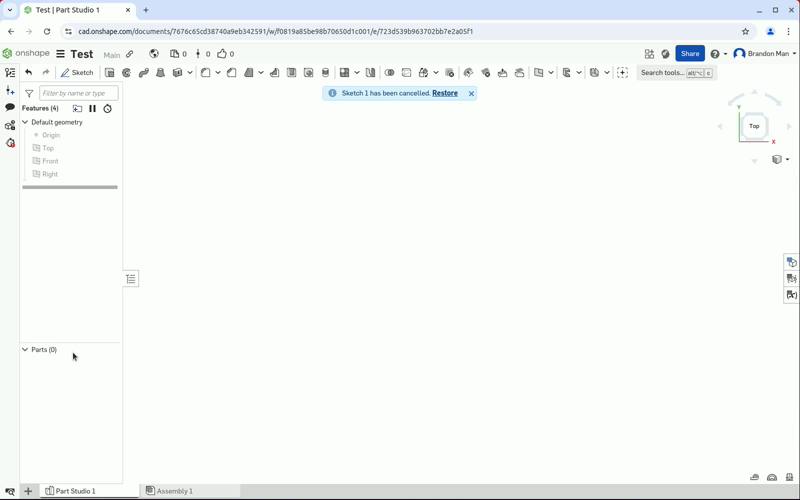
key(space)
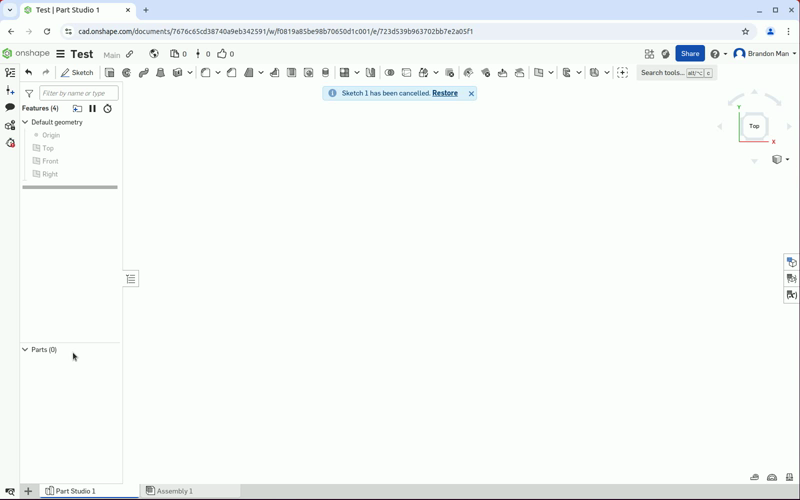
key_down(shift)
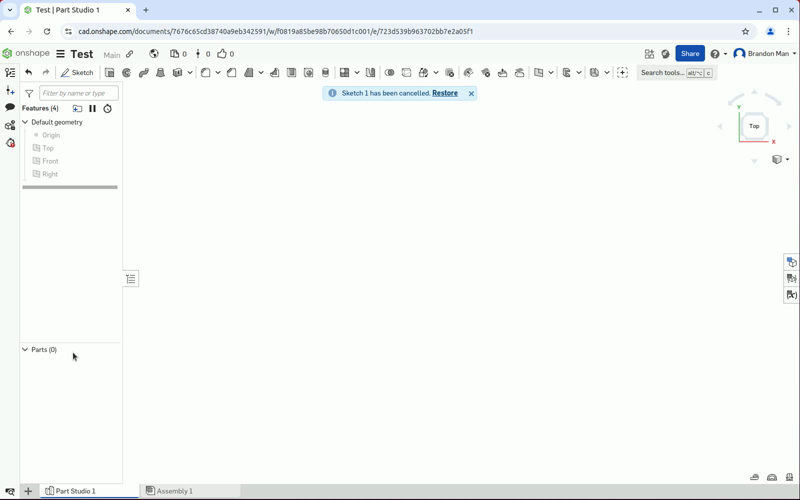
key(up)
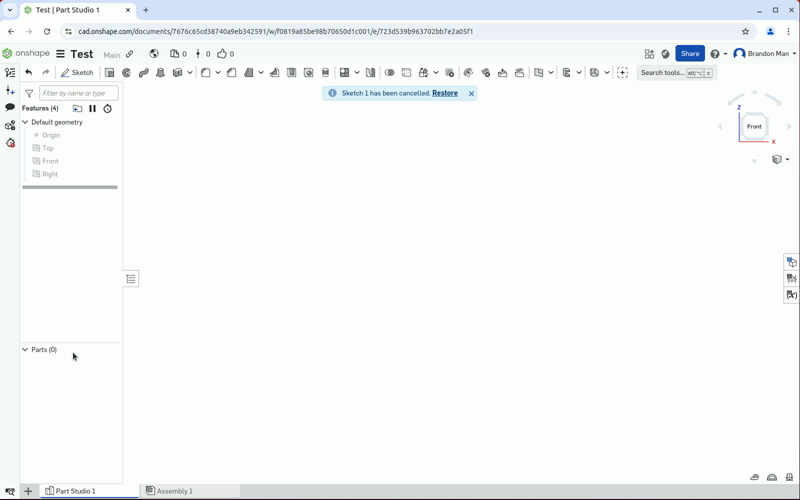
key_up(shift)
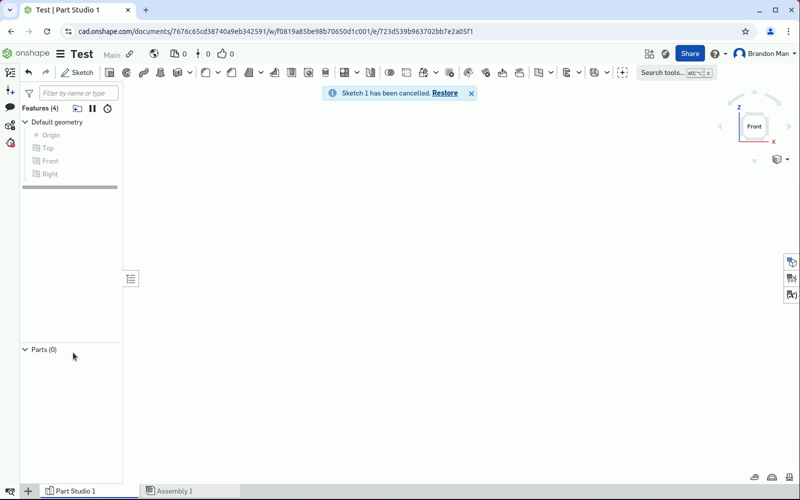
mouse_move(73, 352)
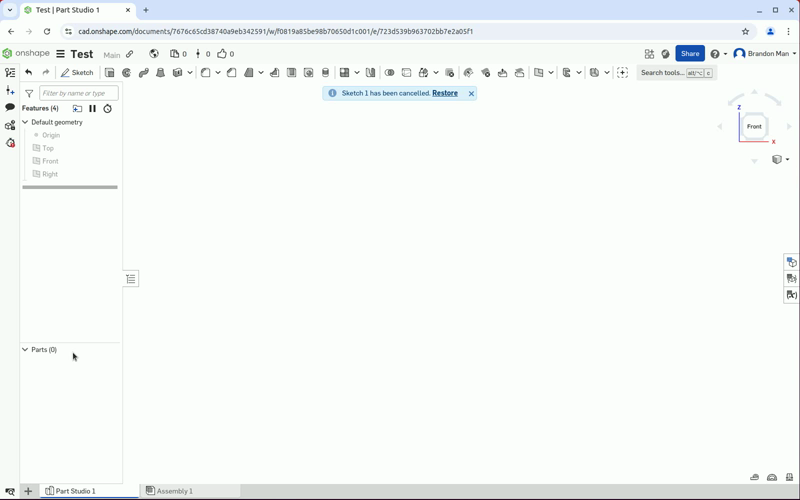
key(shift+y)
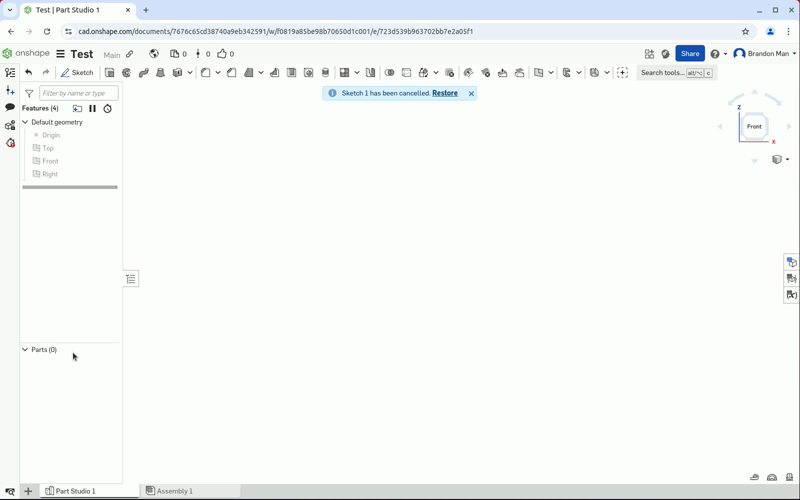
key(shift+s)
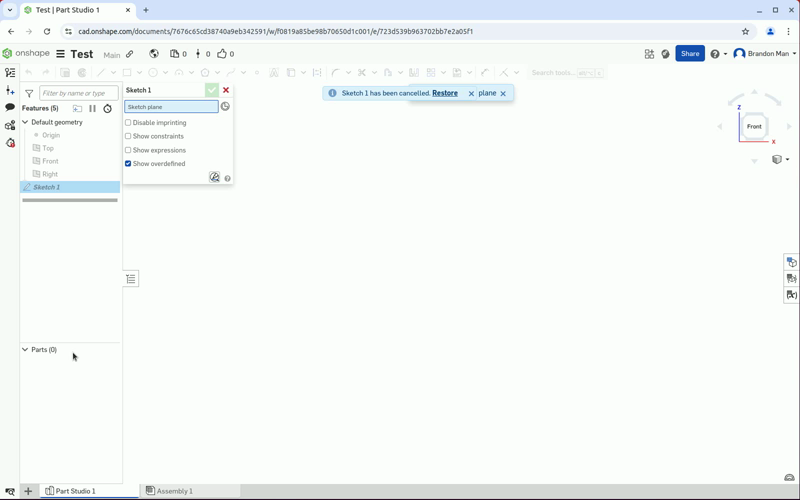
mouse_move(73, 163)
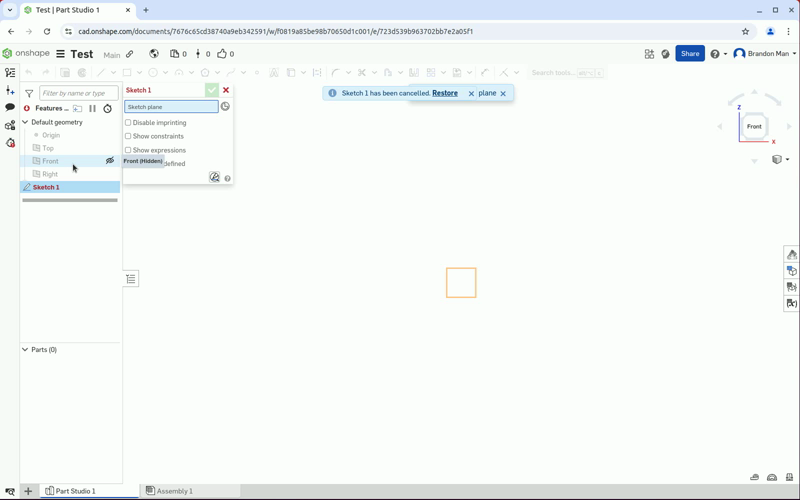
click(73, 163)
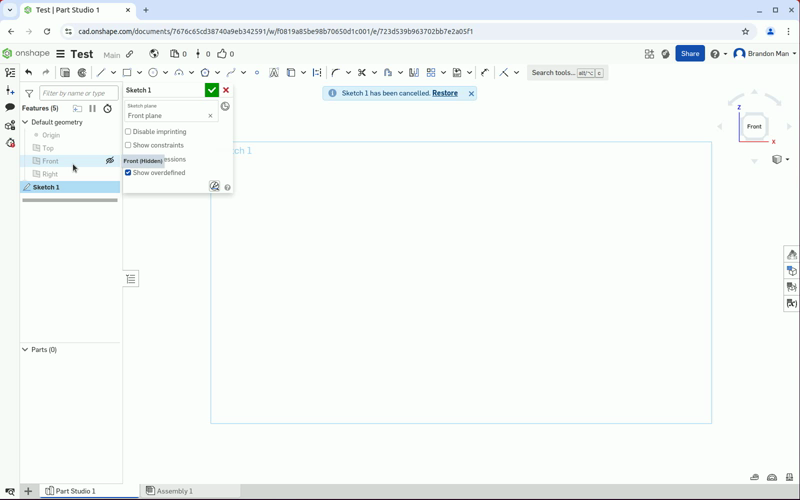
mouse_move(73, 352)
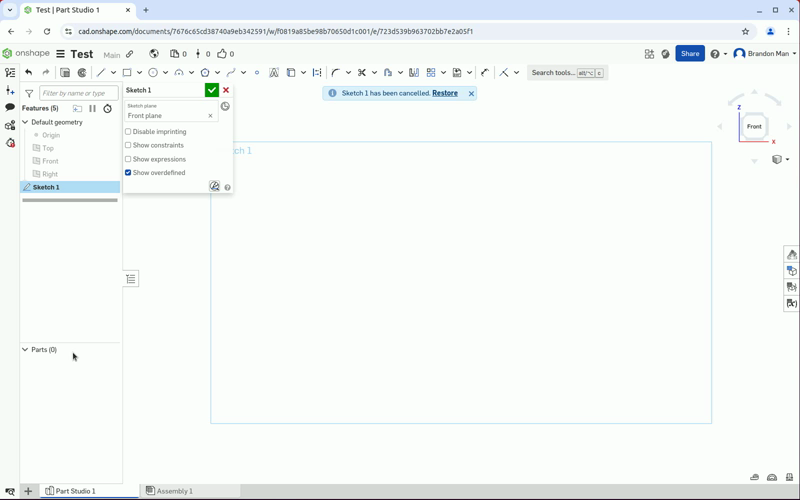
key(y)
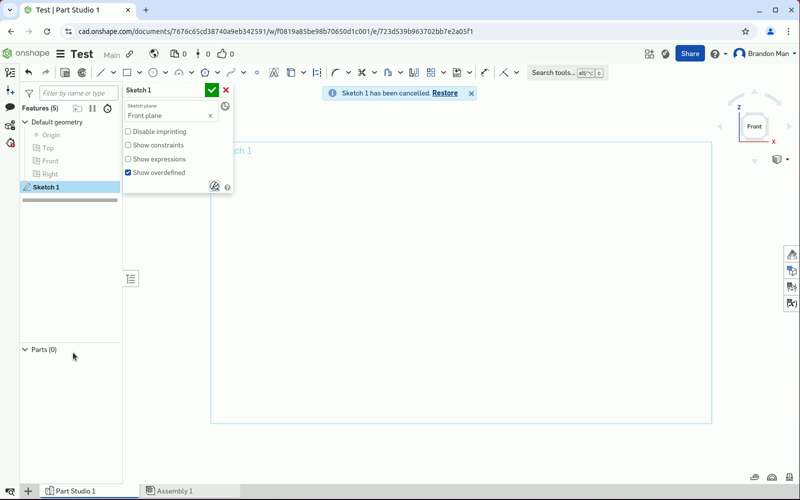
key(c)
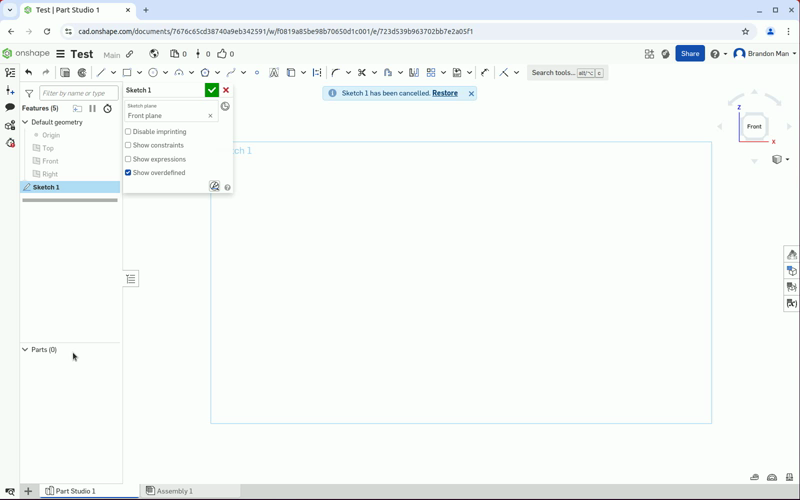
key_down(shift)
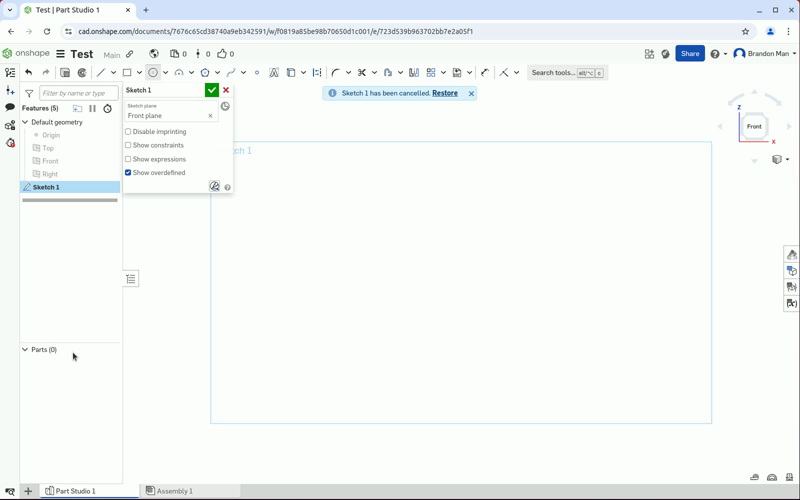
mouse_move(460, 282)
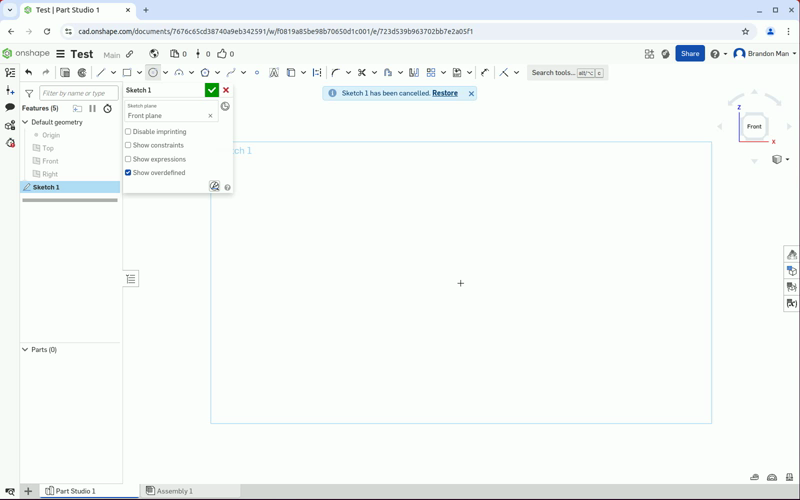
click(460, 282)
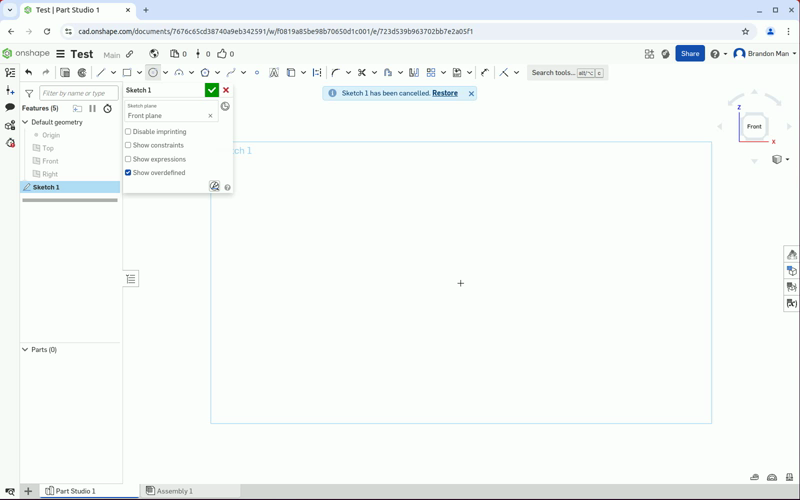
key_up(shift)
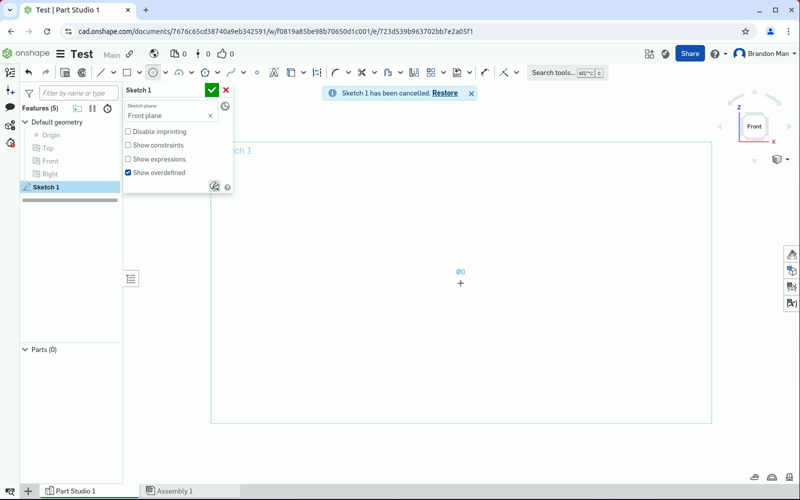
mouse_move(521, 282)
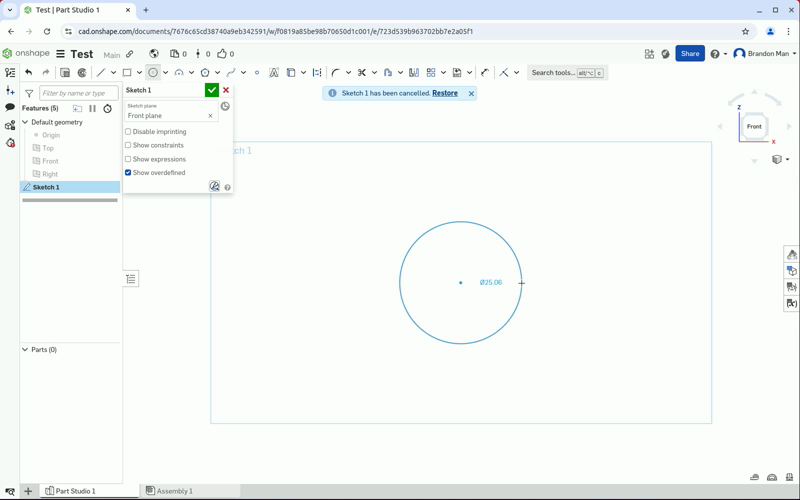
click(521, 282)
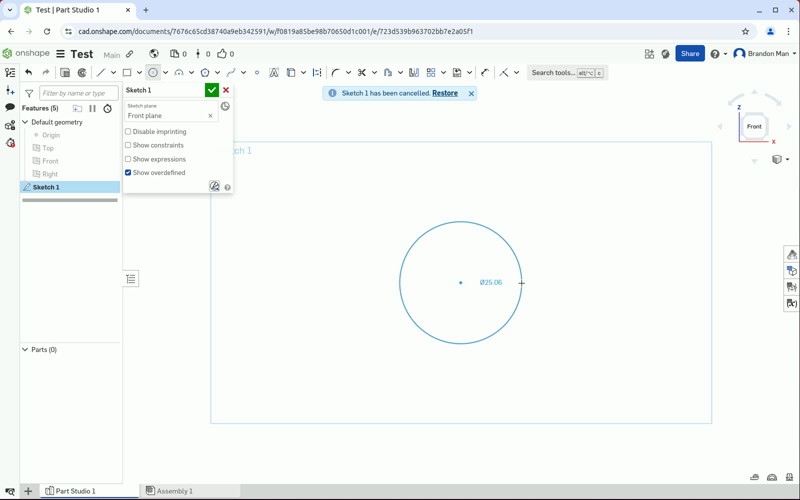
key(esc)
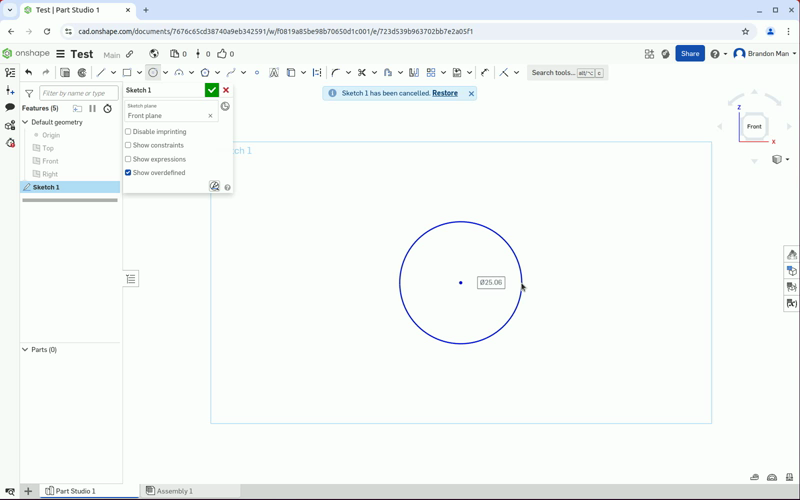
key(c)
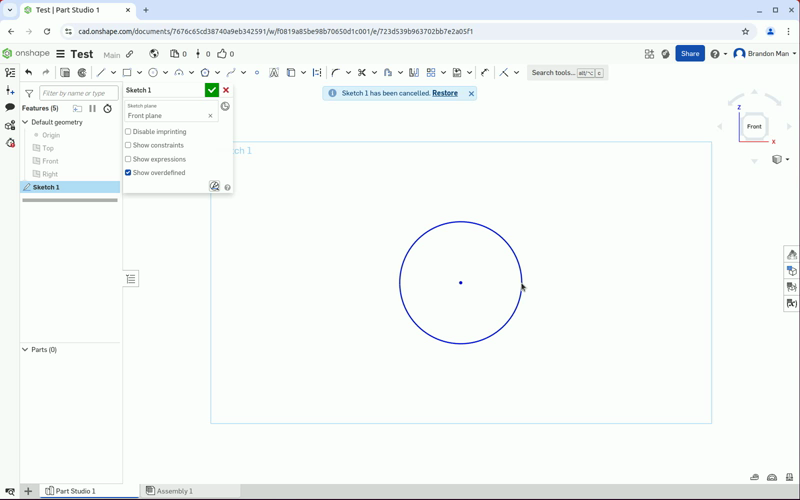
key_down(shift)
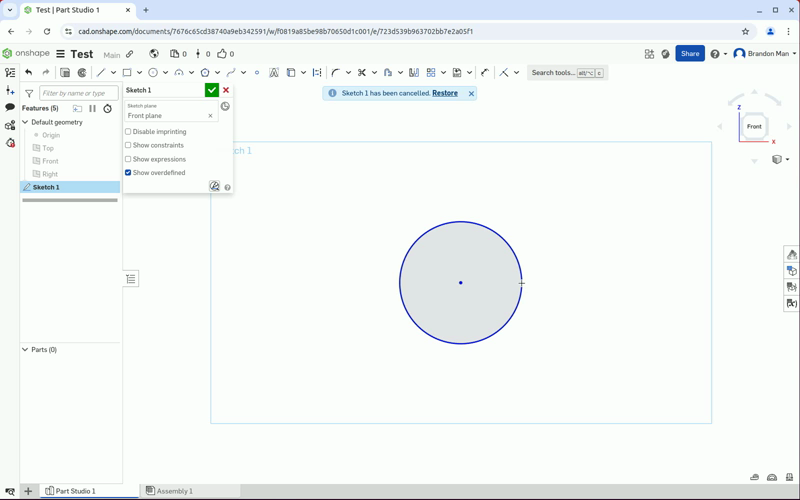
mouse_move(460, 282)
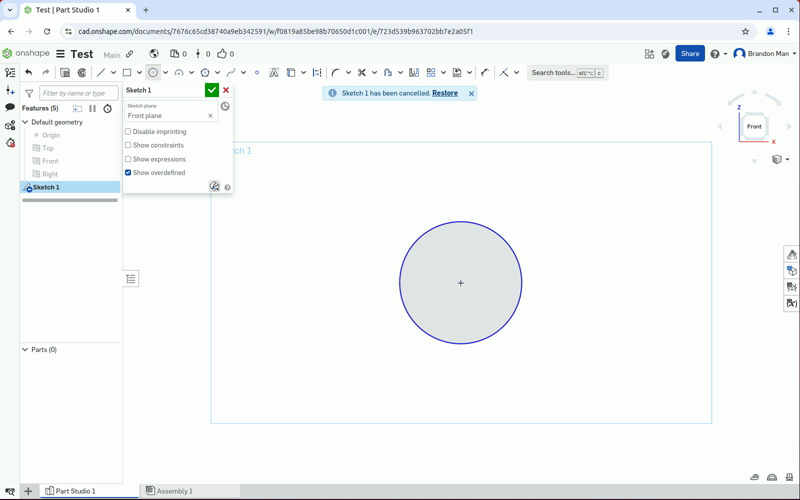
click(460, 282)
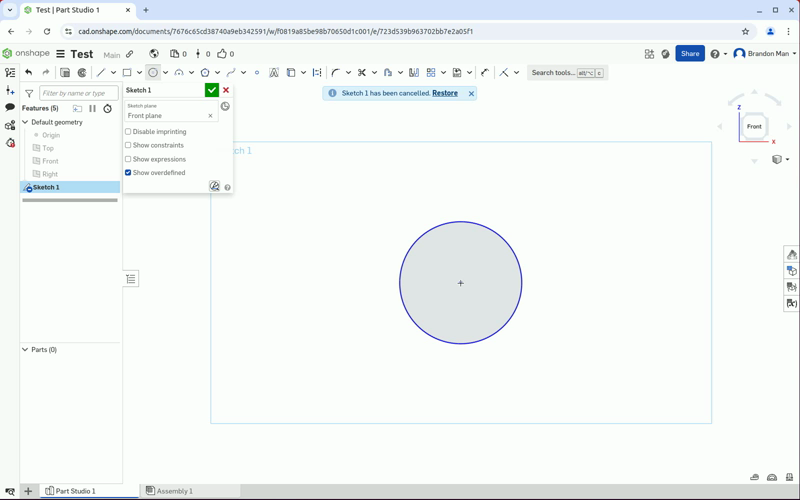
key_up(shift)
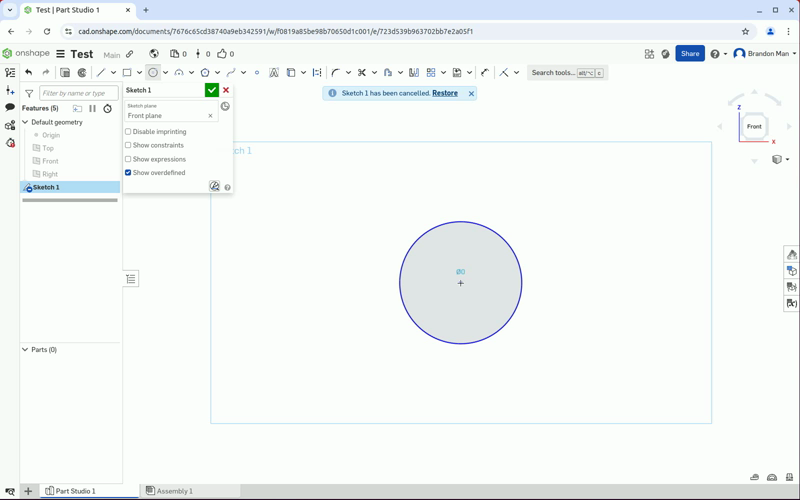
mouse_move(496, 282)
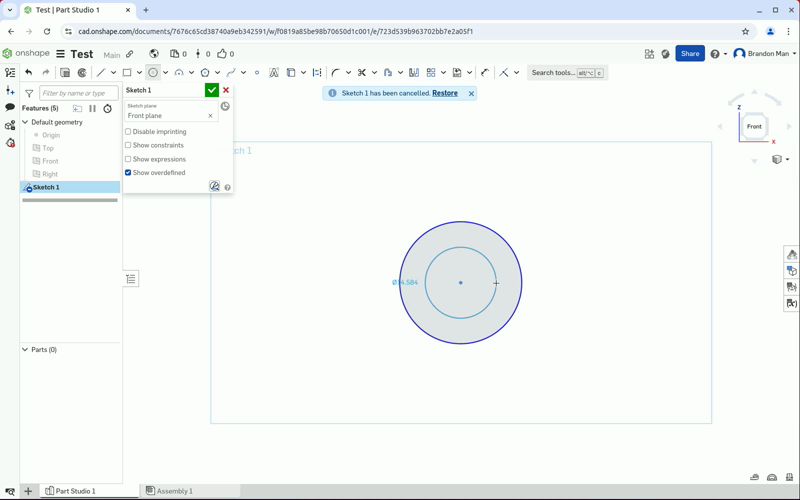
click(496, 282)
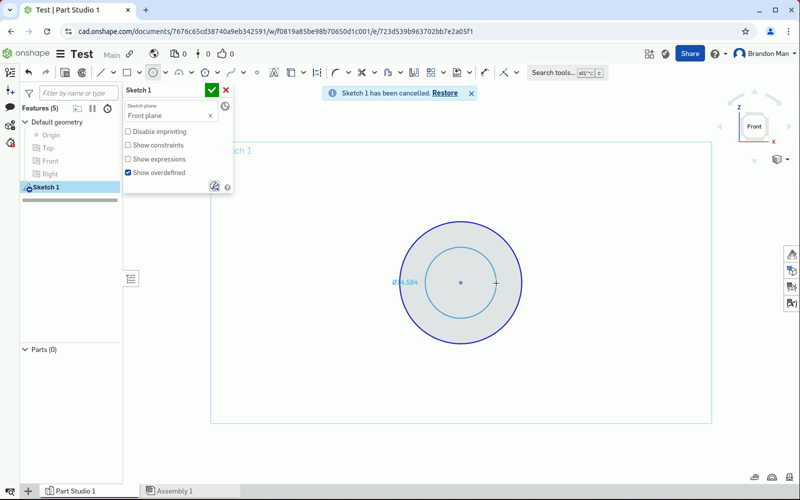
key(esc)
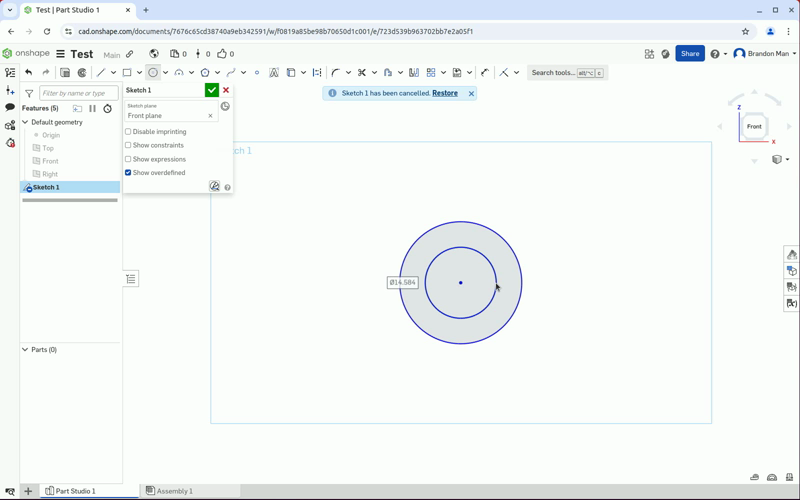
mouse_move(437, 326)
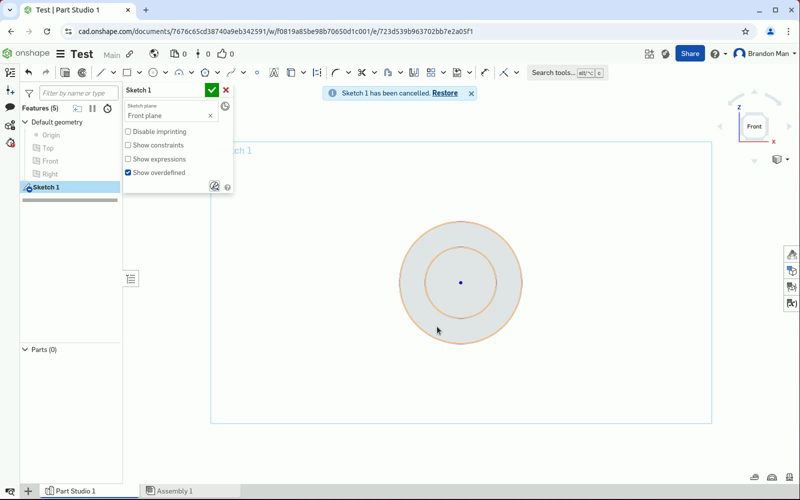
click(437, 326)
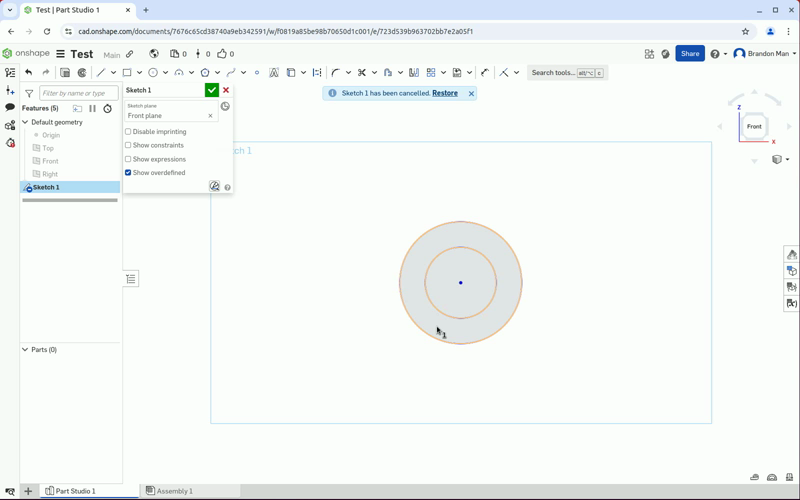
mouse_move(73, 352)
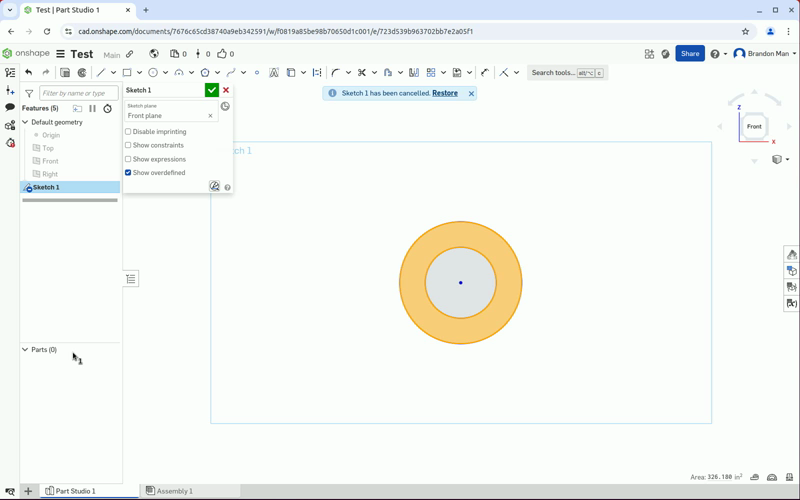
key(shift+y)
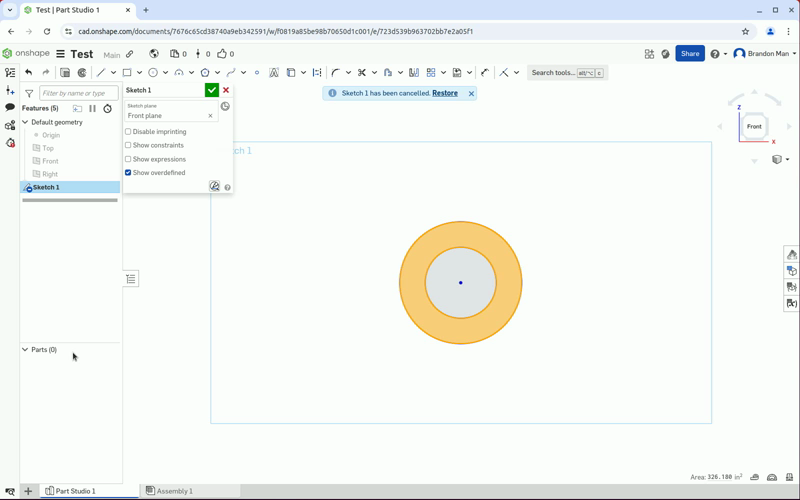
key(shift+e)
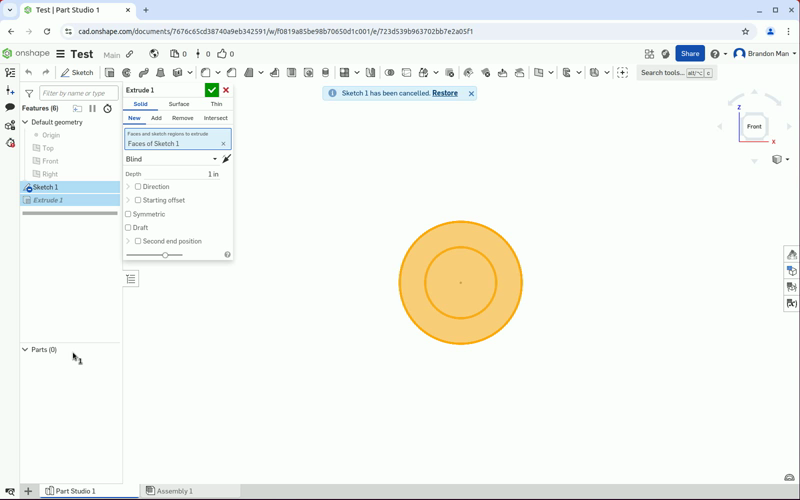
mouse_move(143, 106)
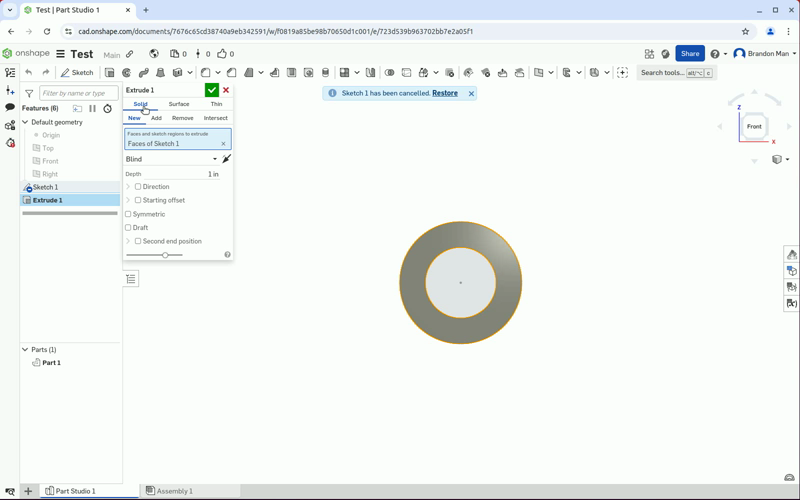
click(143, 106)
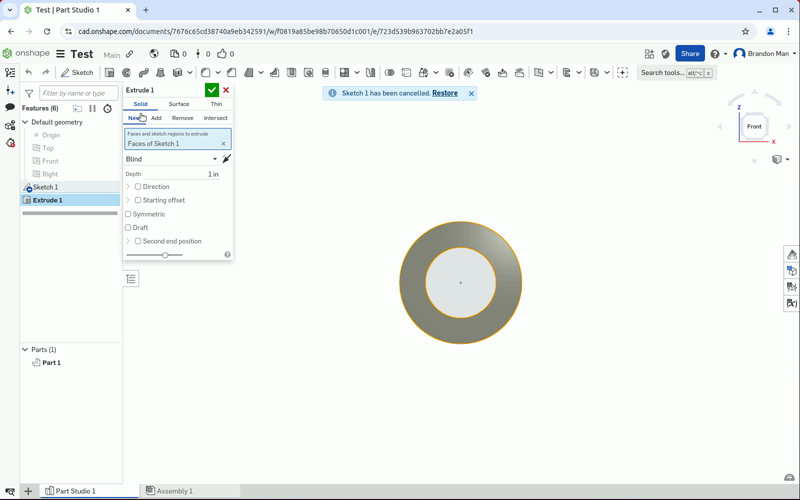
mouse_move(137, 120)
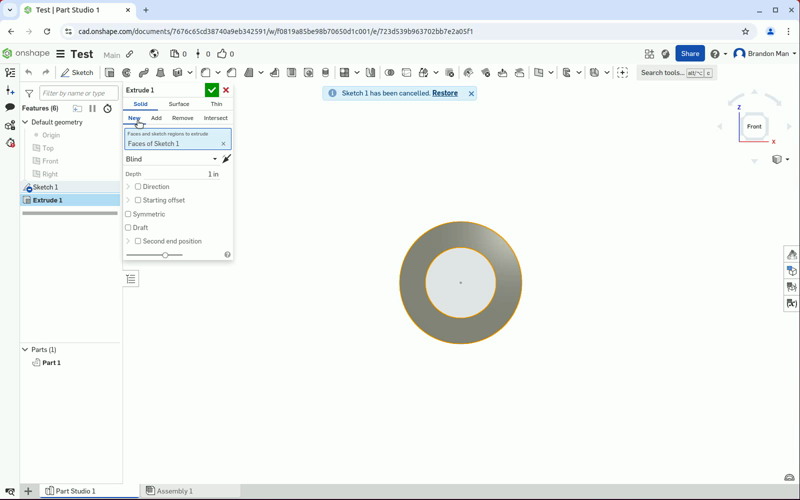
click(137, 120)
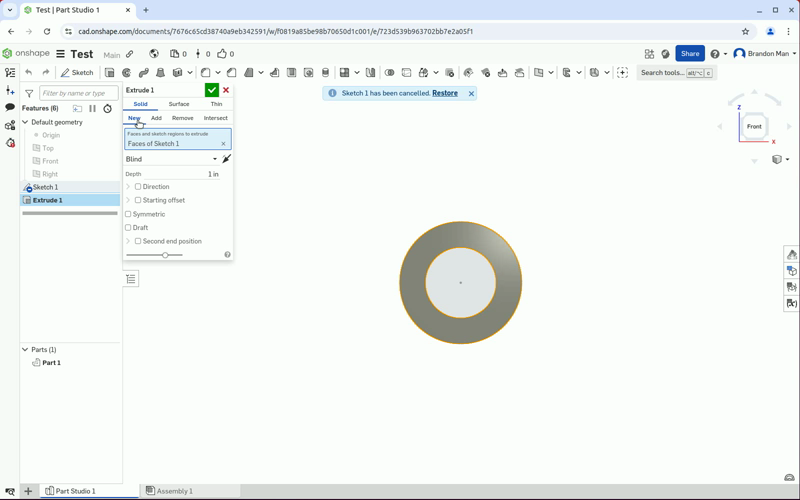
key(tab, 4)
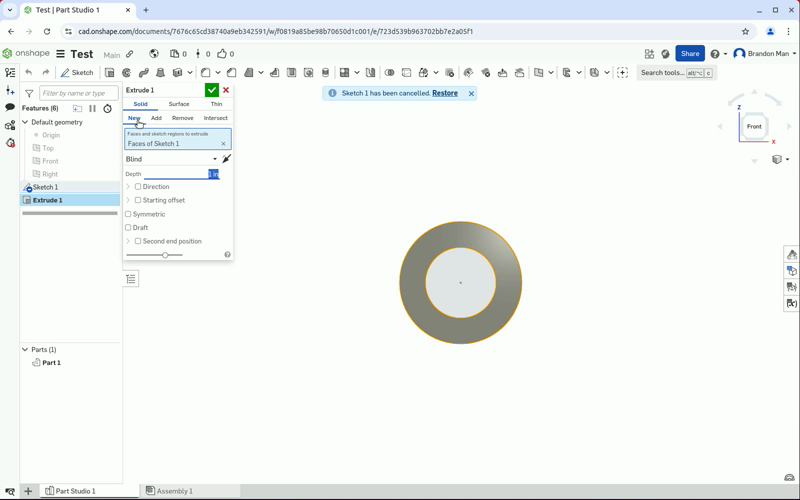
text(14.442)
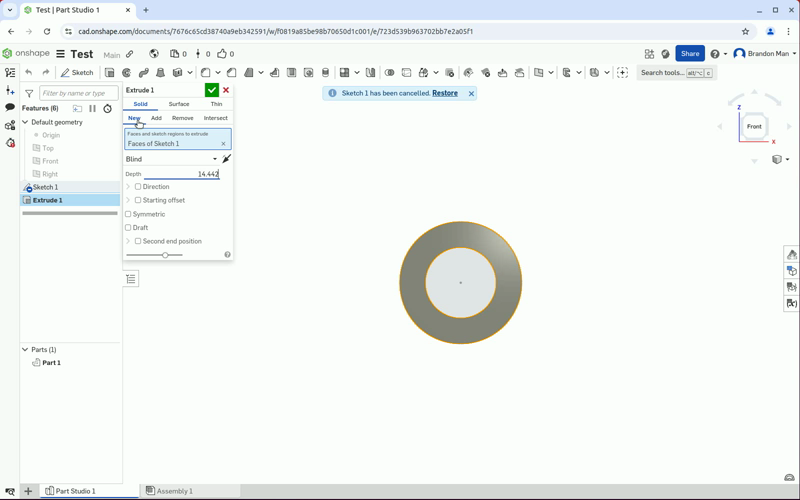
key(tab, 3)
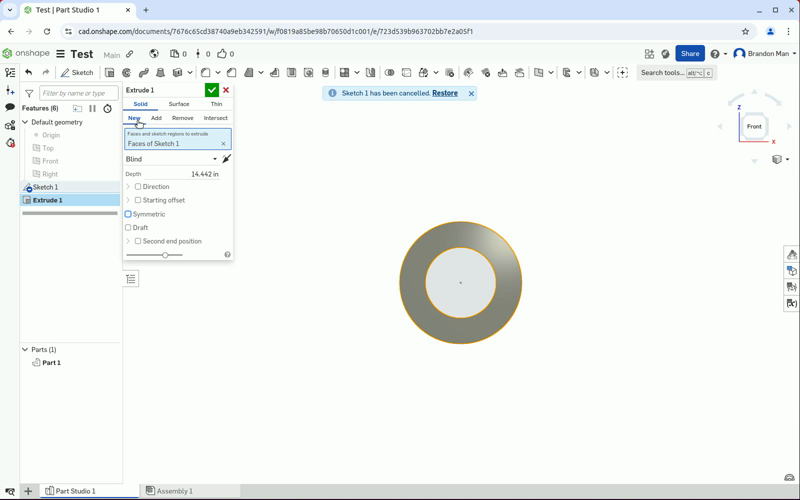
key(space)
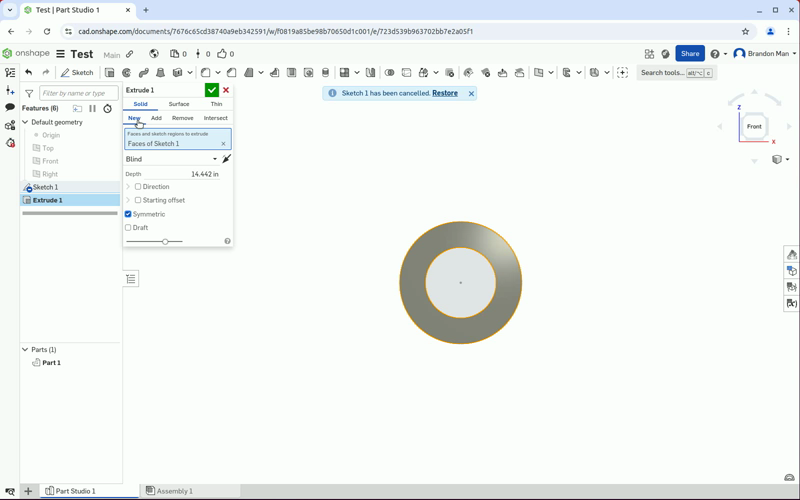
key(enter)
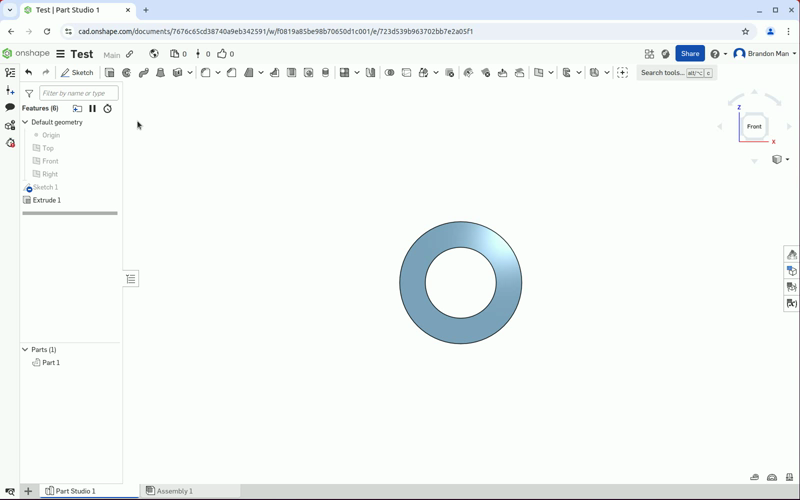
key(shift+h)
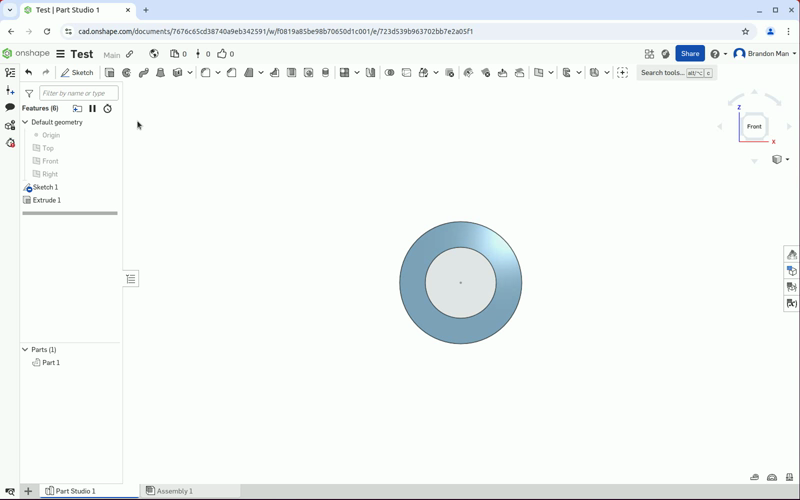
key(shift+h)
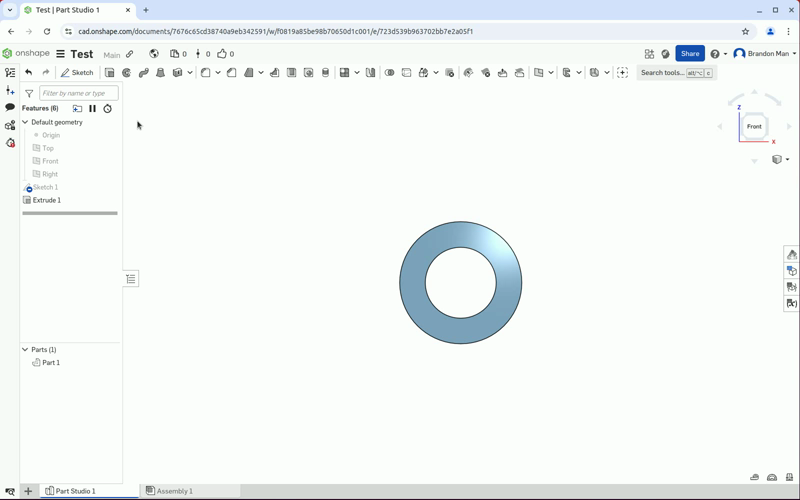
mouse_move(73, 189)
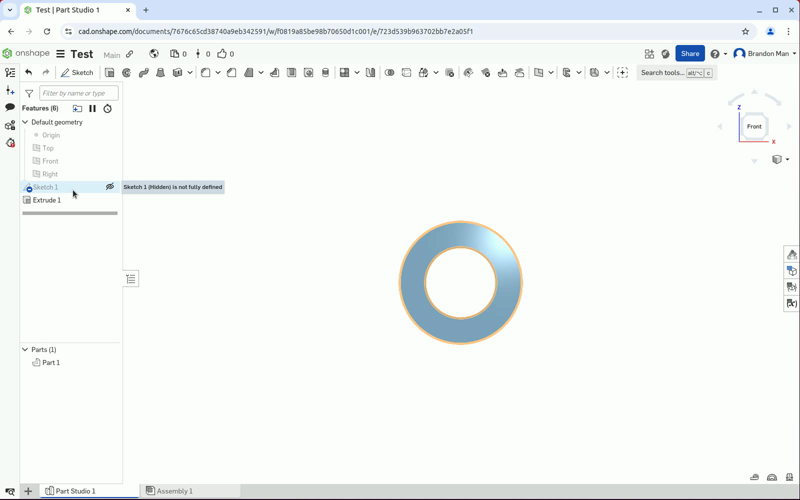
click(73, 189)
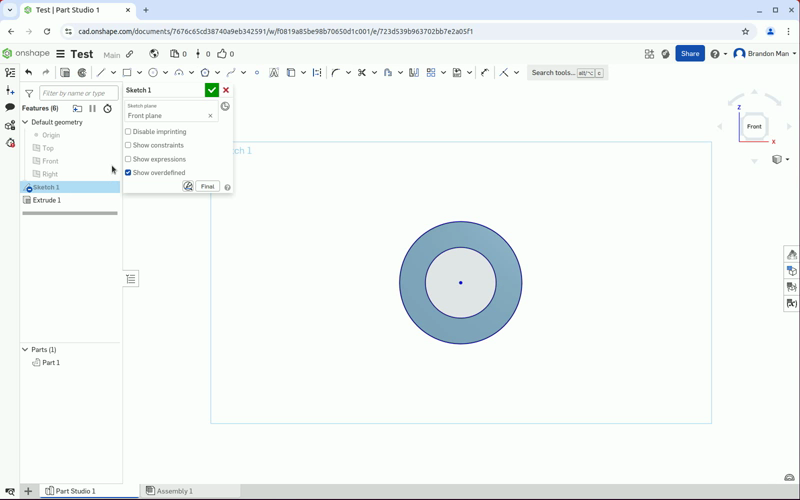
mouse_move(229, 92)
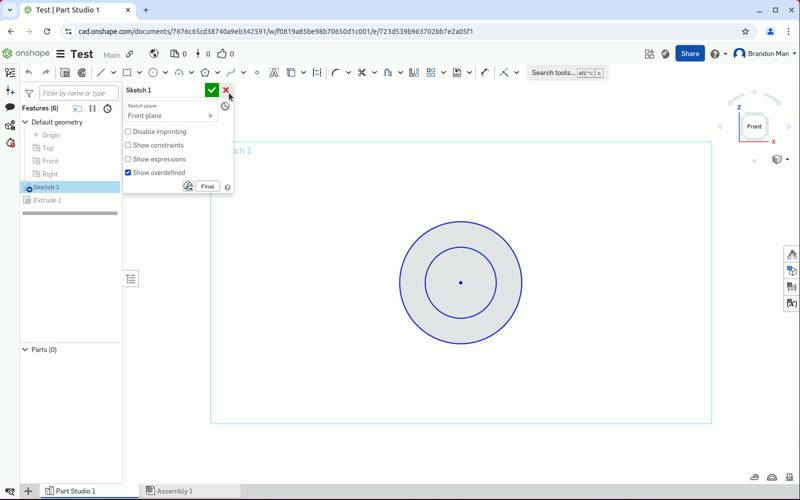
click(229, 92)
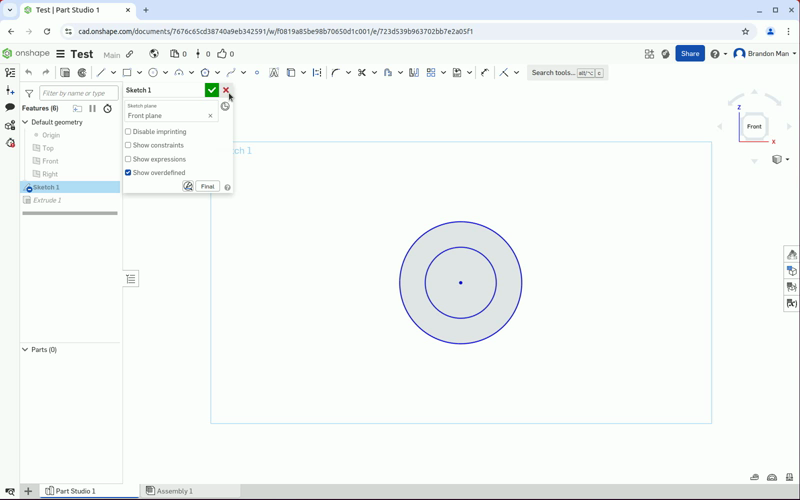
key(shift+s)
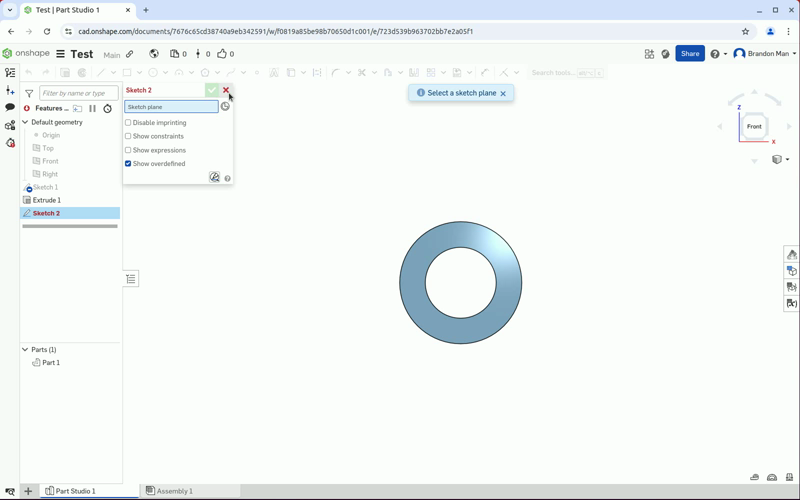
mouse_move(73, 163)
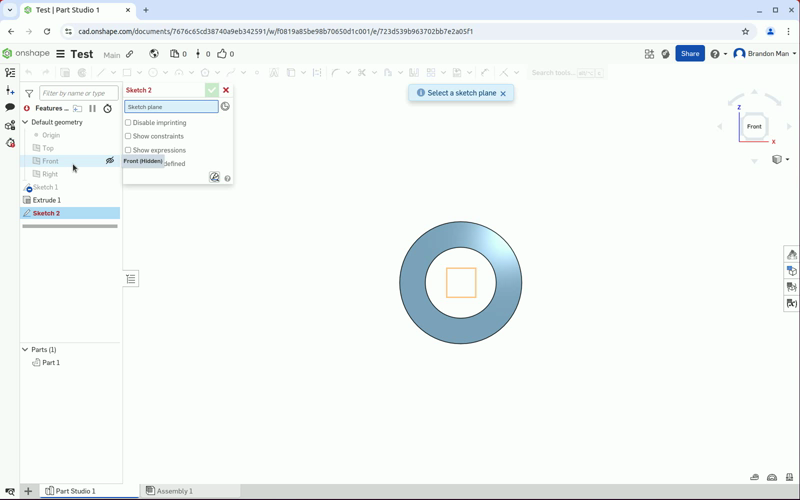
click(73, 163)
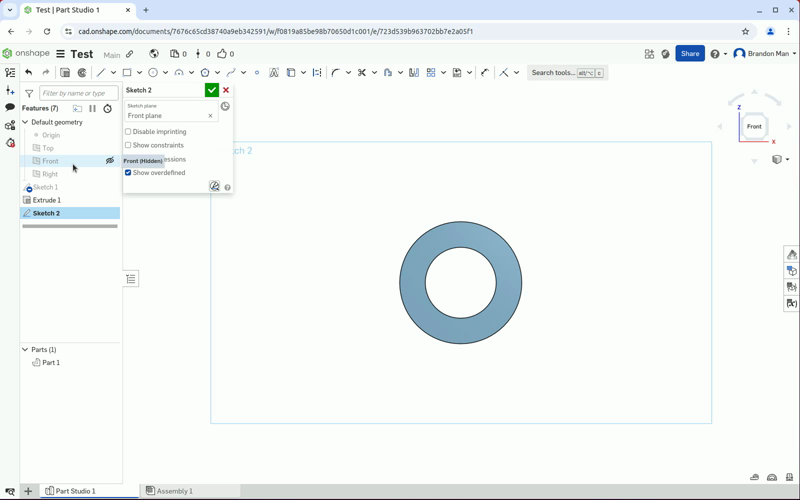
mouse_move(73, 352)
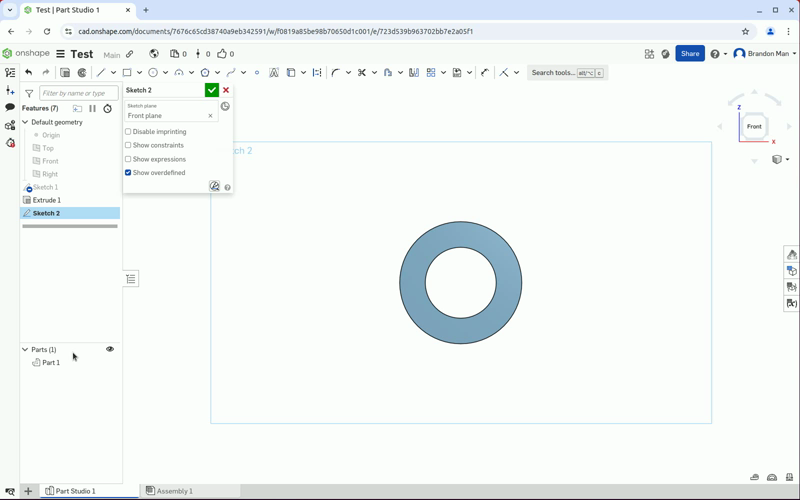
key(y)
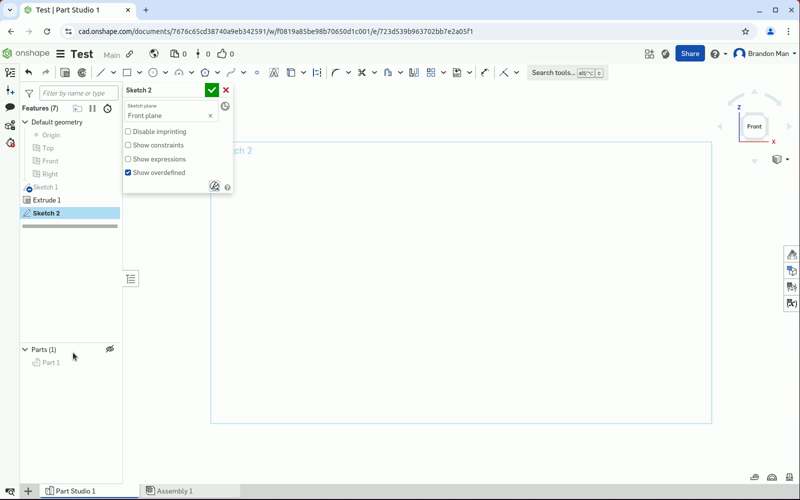
key(c)
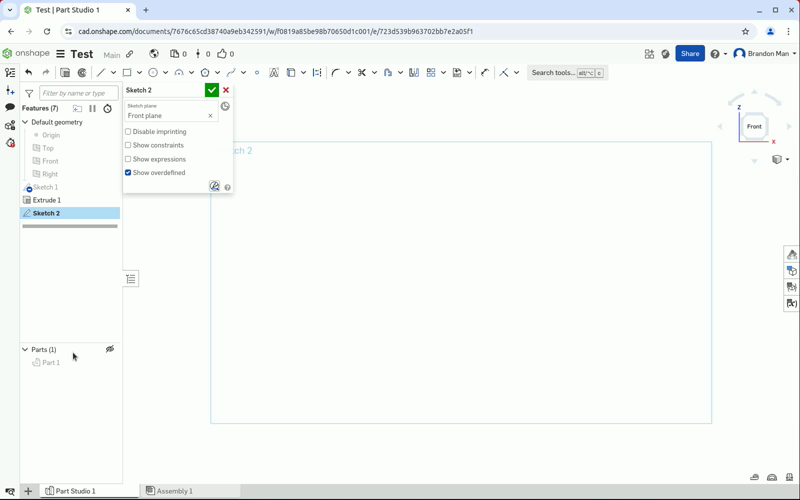
key_down(shift)
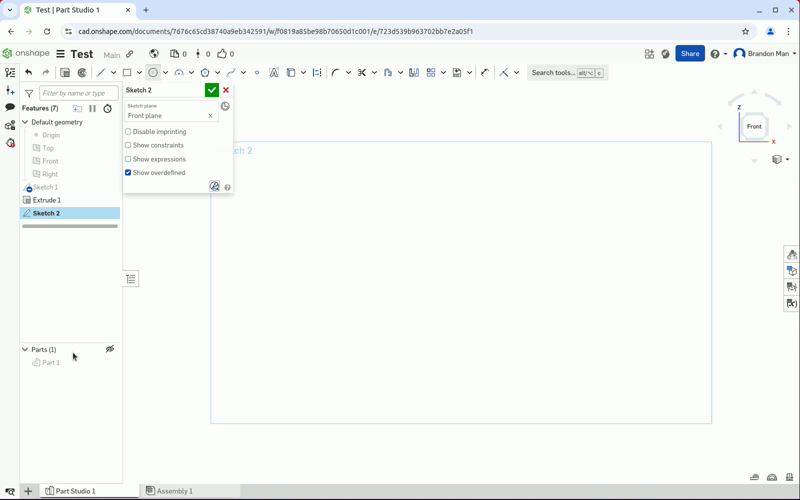
mouse_move(461, 282)
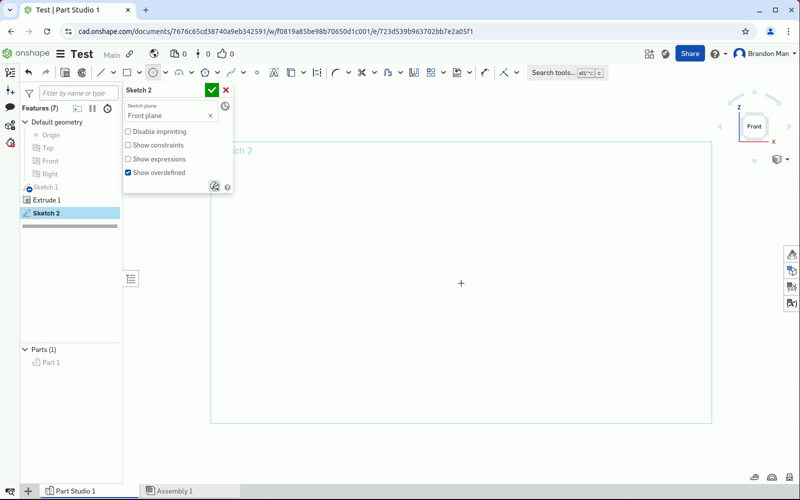
click(461, 282)
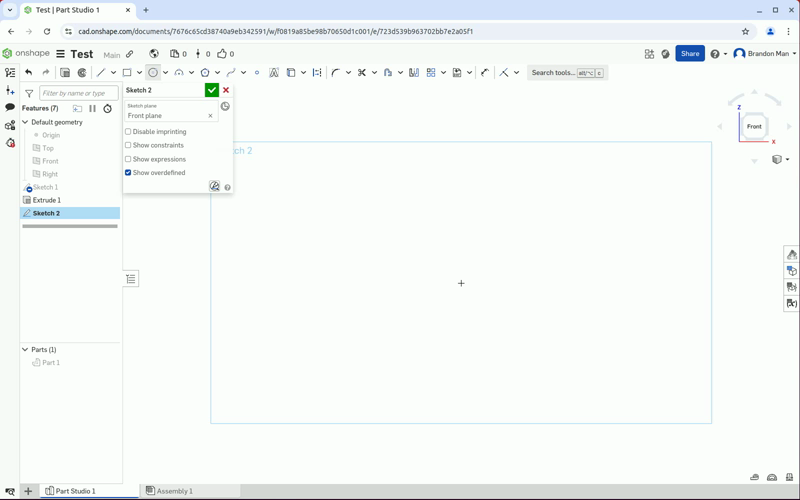
key_up(shift)
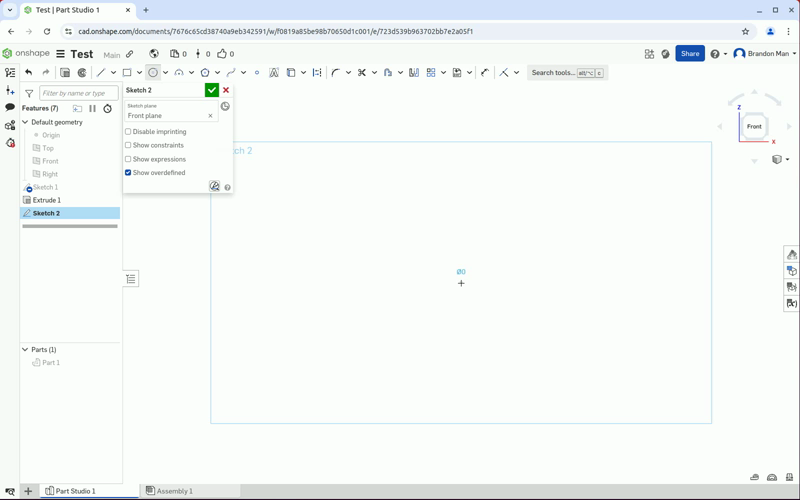
mouse_move(574, 282)
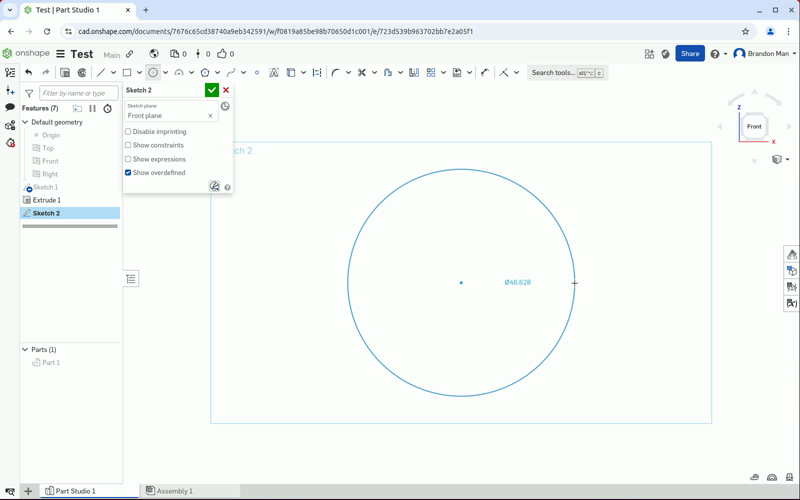
click(574, 282)
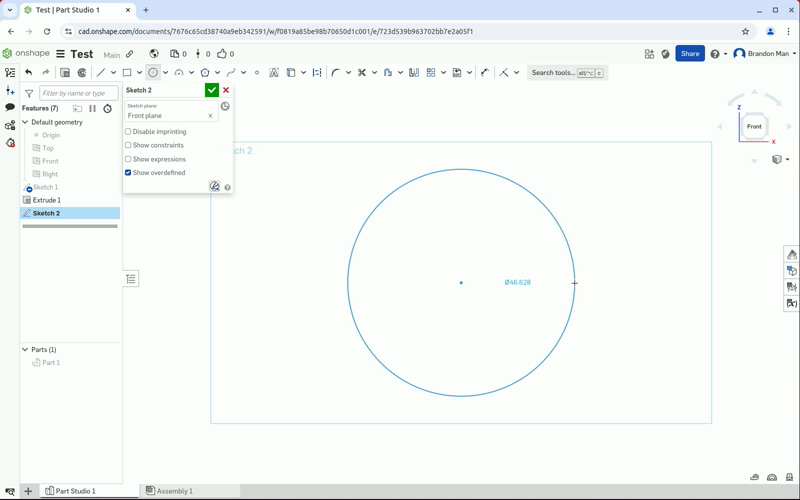
key(esc)
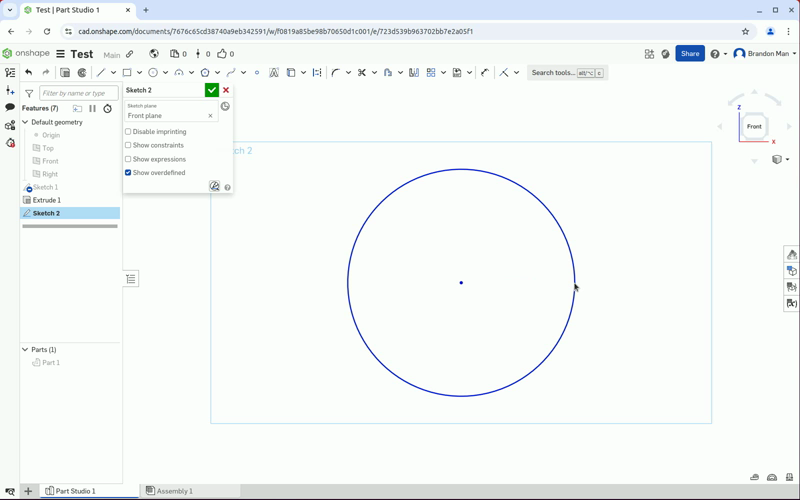
key(c)
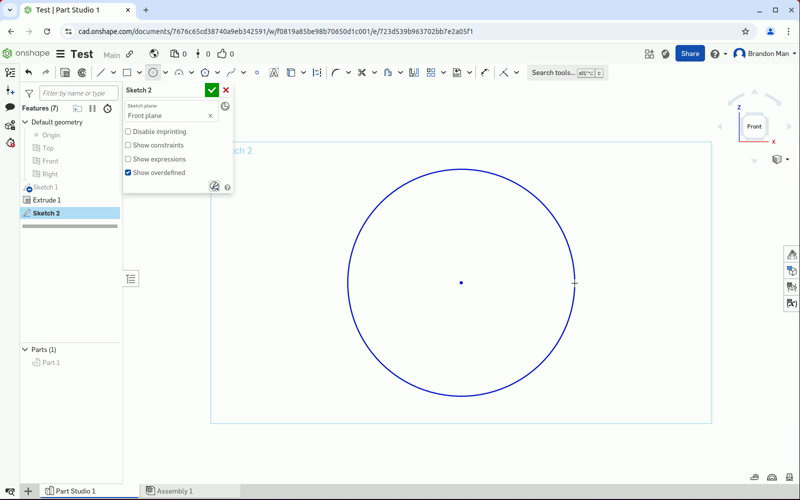
key_down(shift)
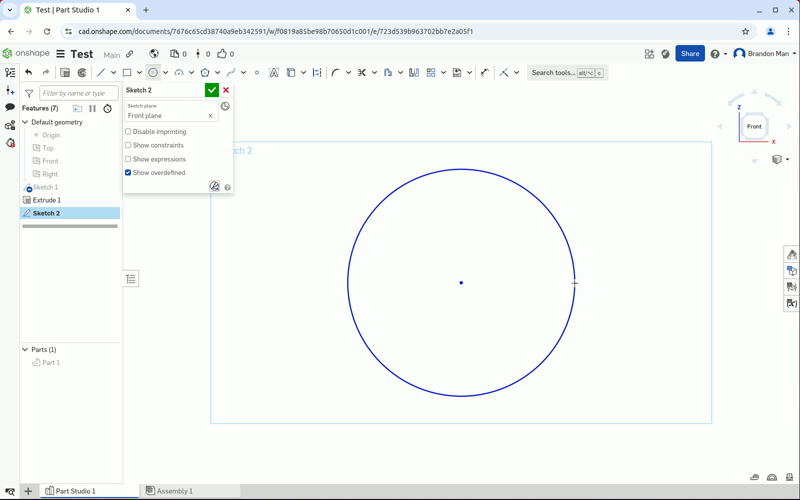
mouse_move(461, 282)
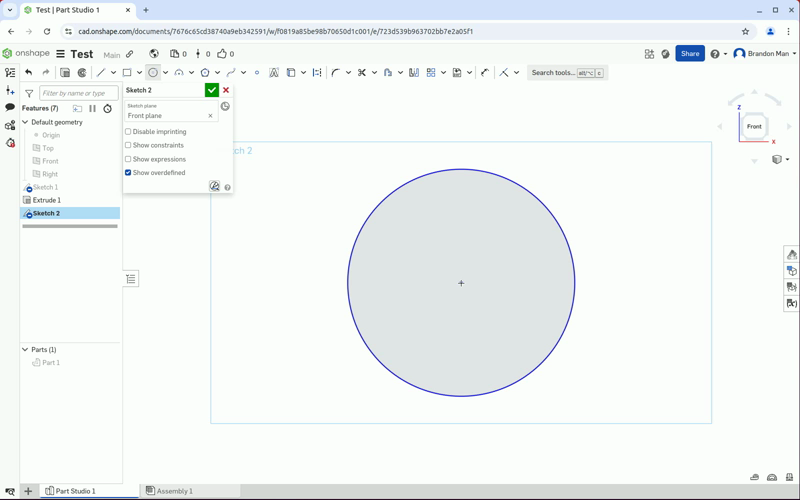
click(461, 282)
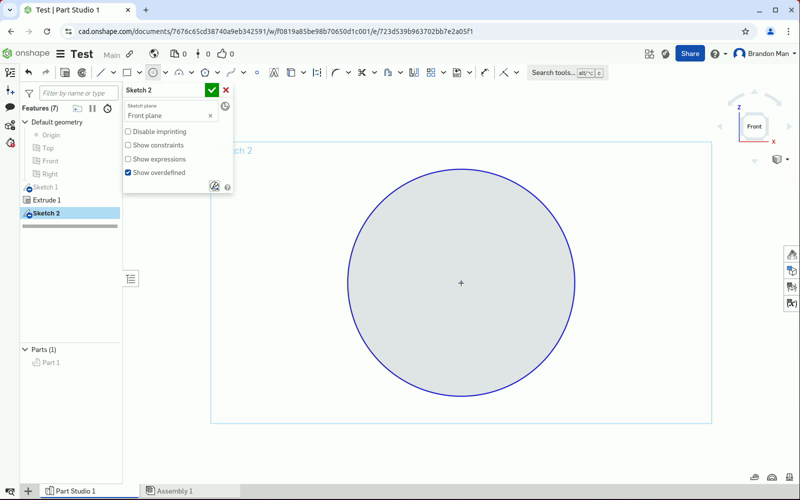
key_up(shift)
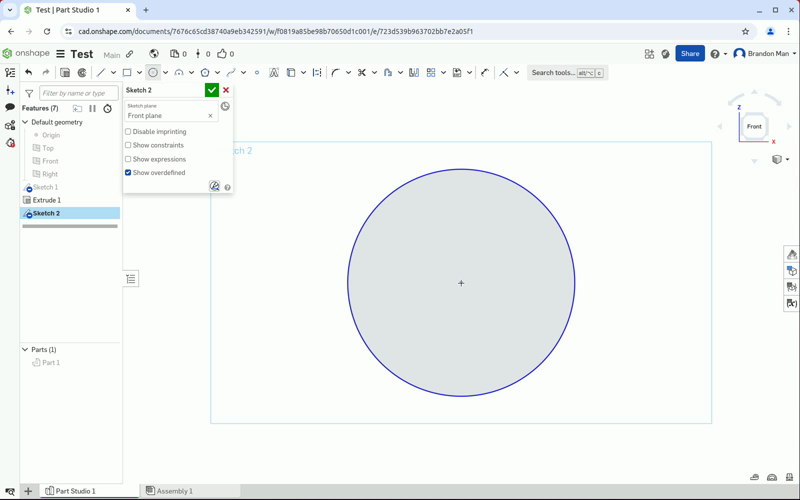
mouse_move(560, 282)
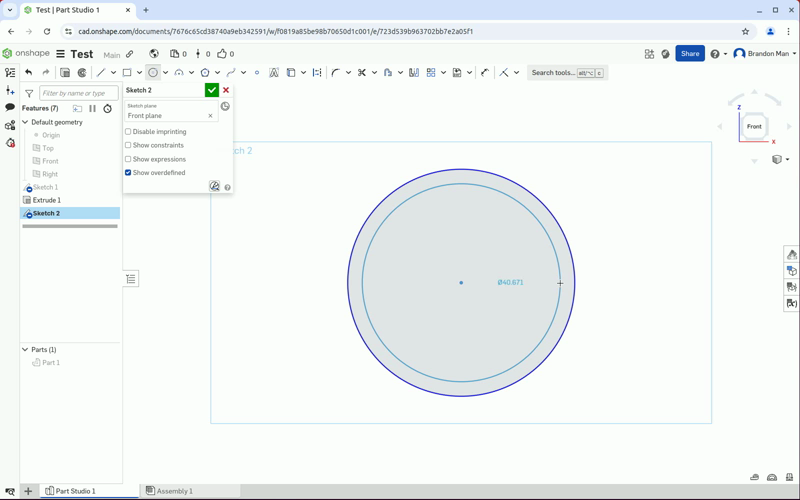
click(560, 282)
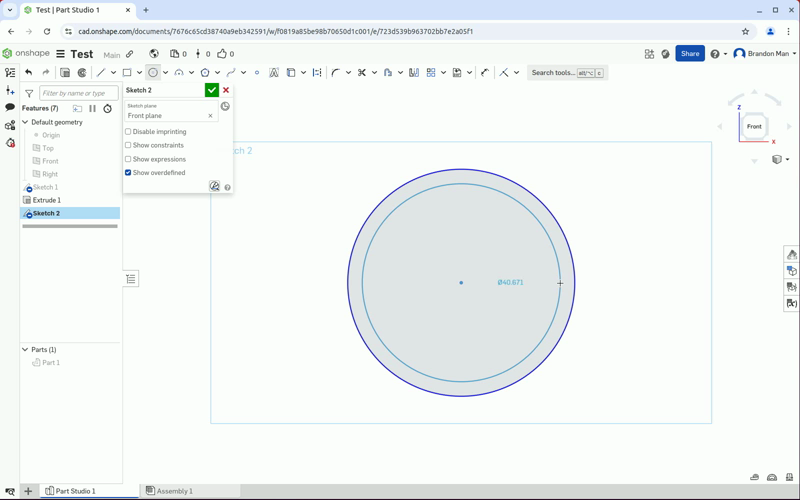
key(esc)
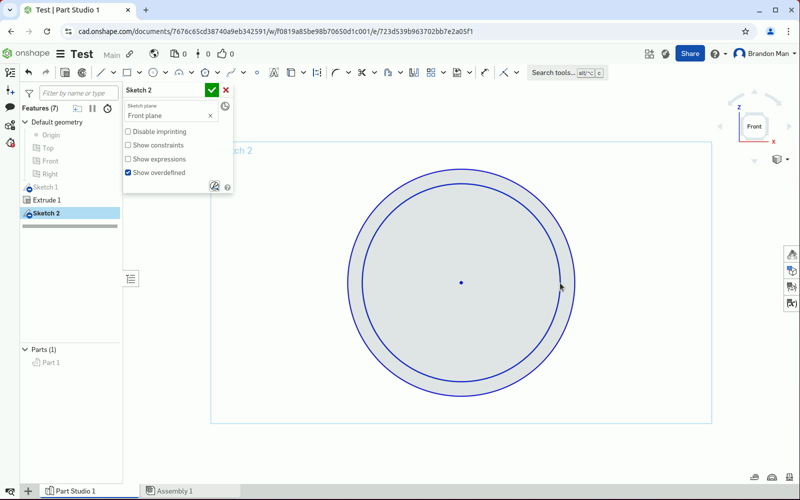
mouse_move(402, 371)
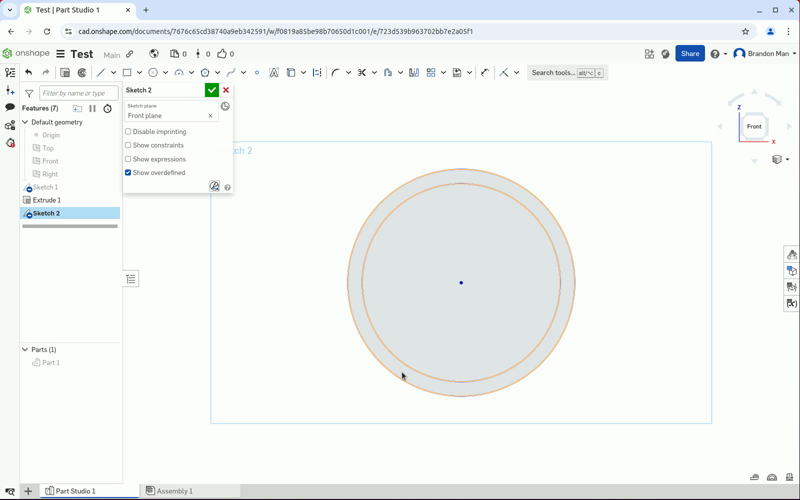
click(402, 371)
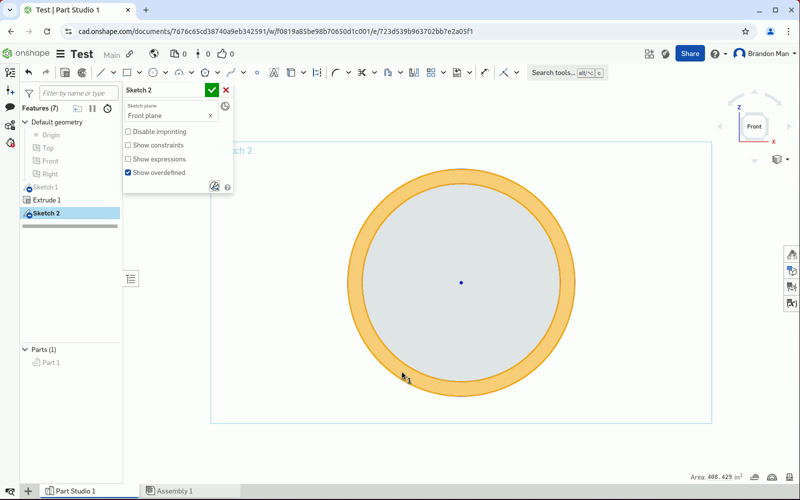
mouse_move(73, 352)
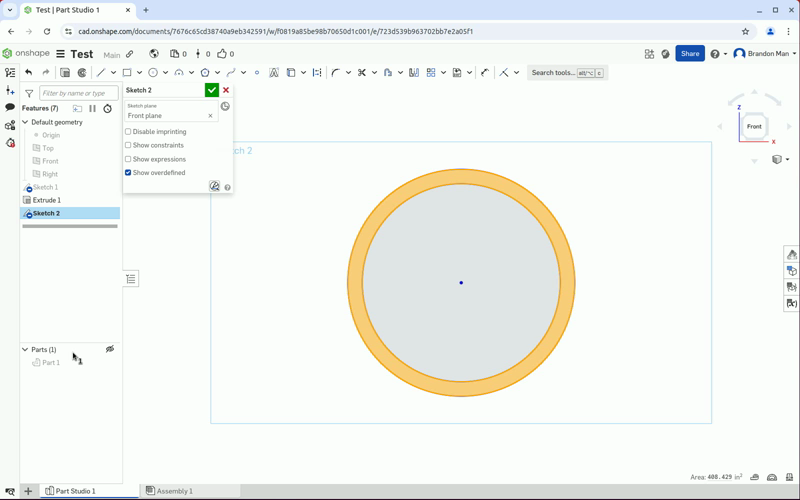
key(shift+y)
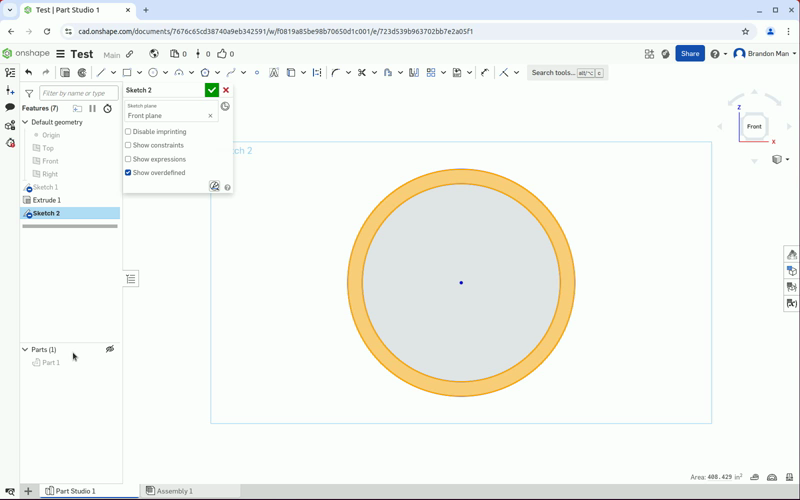
key(shift+e)
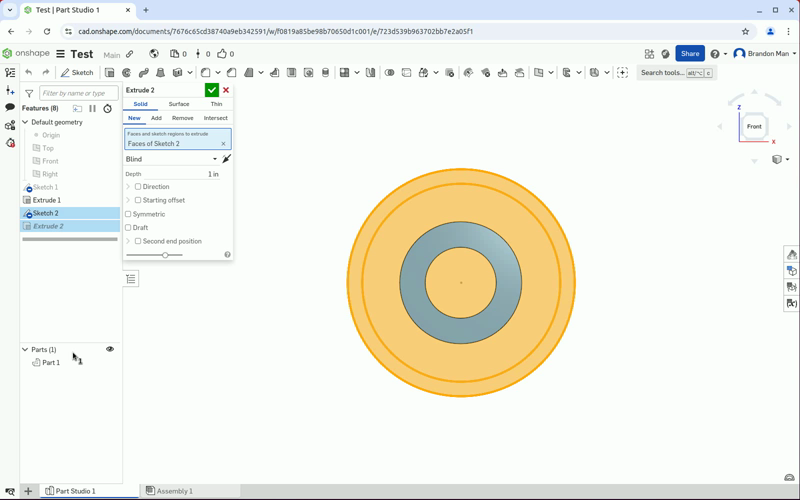
mouse_move(143, 106)
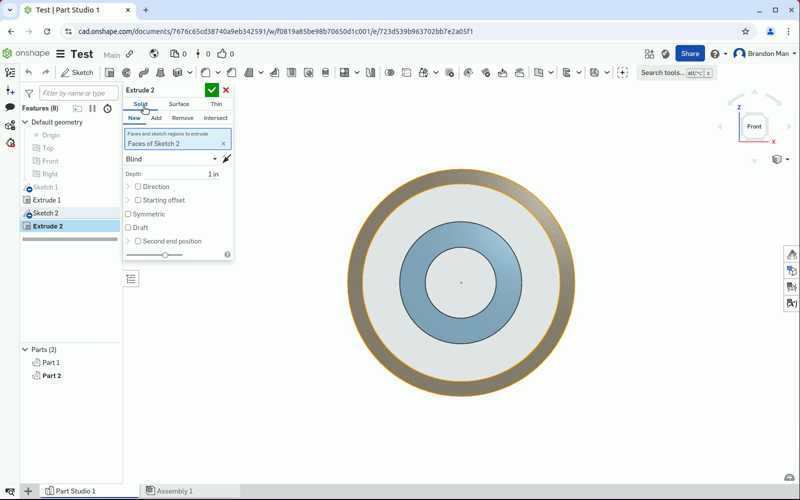
click(143, 106)
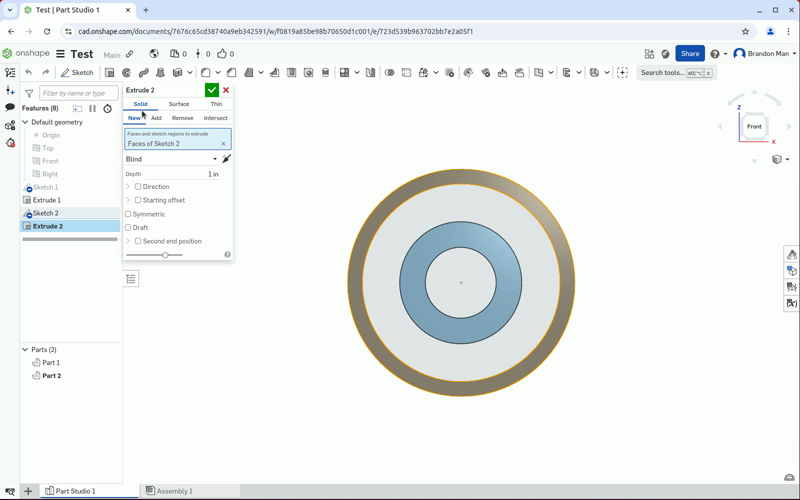
mouse_move(137, 120)
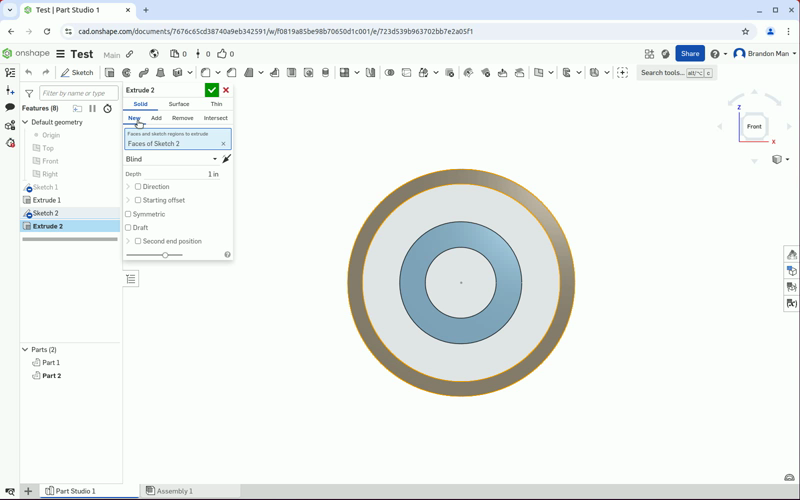
click(137, 120)
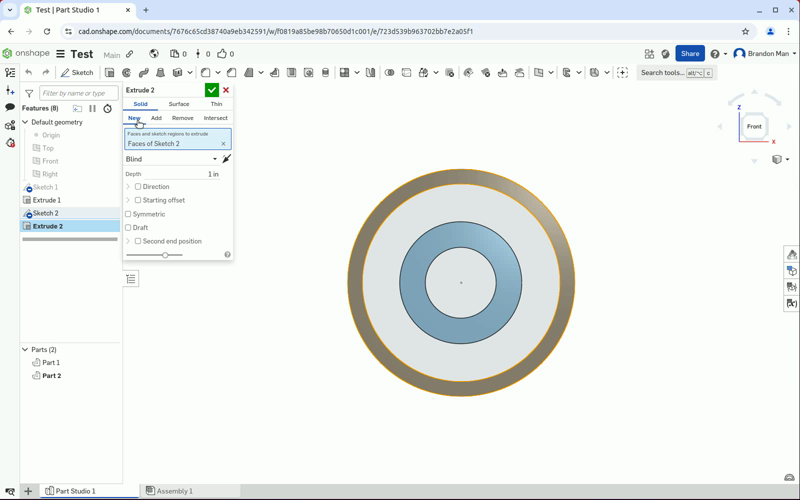
key(tab, 4)
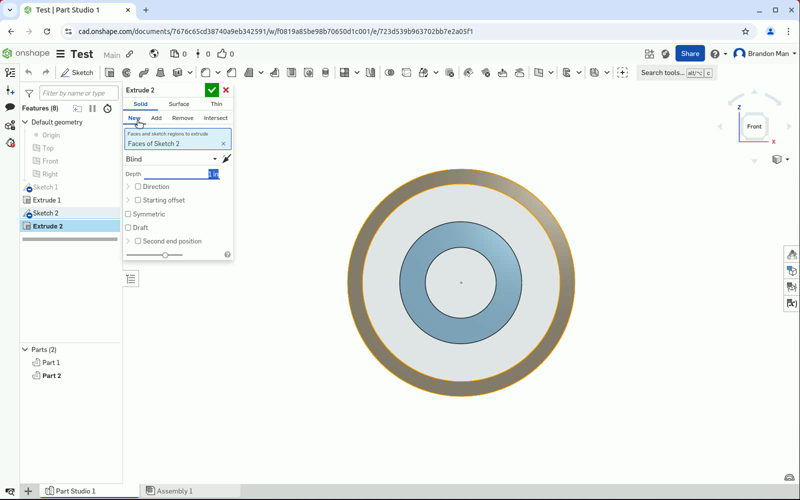
text(14.442)
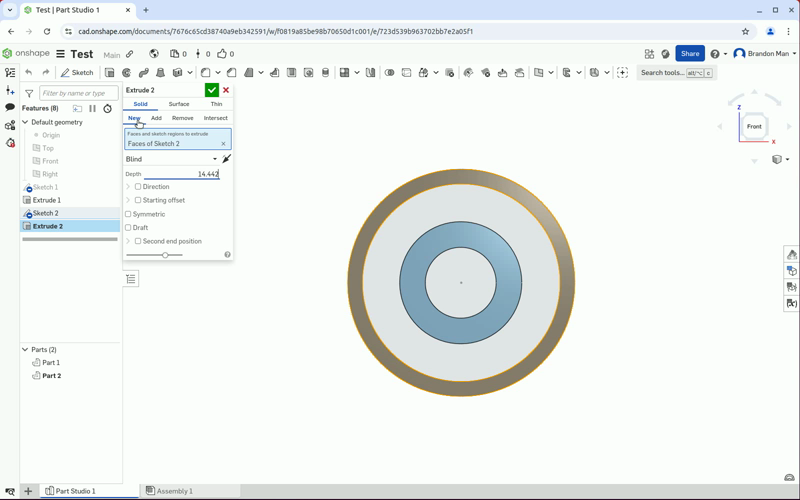
key(tab, 3)
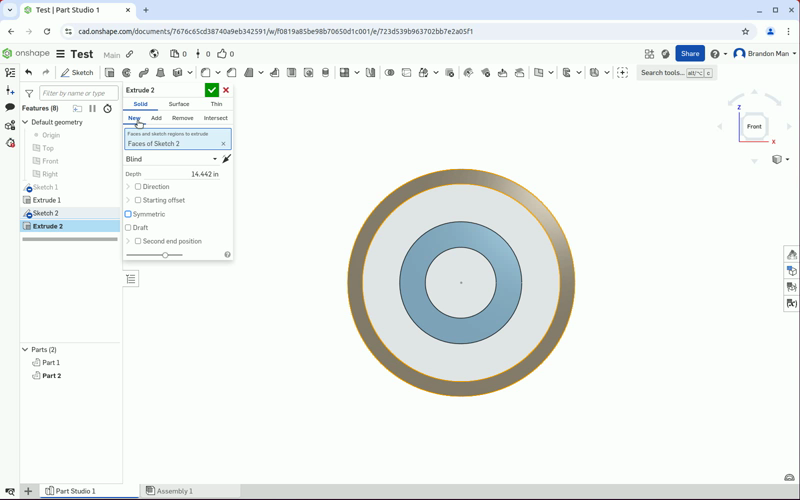
key(space)
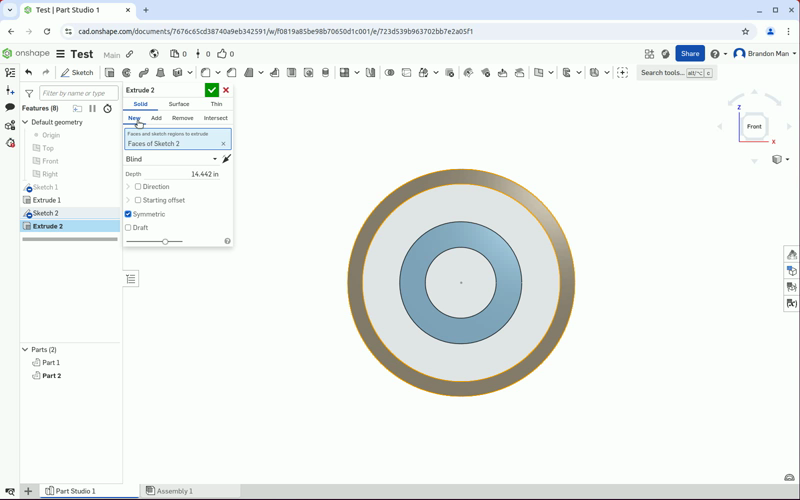
key(enter)
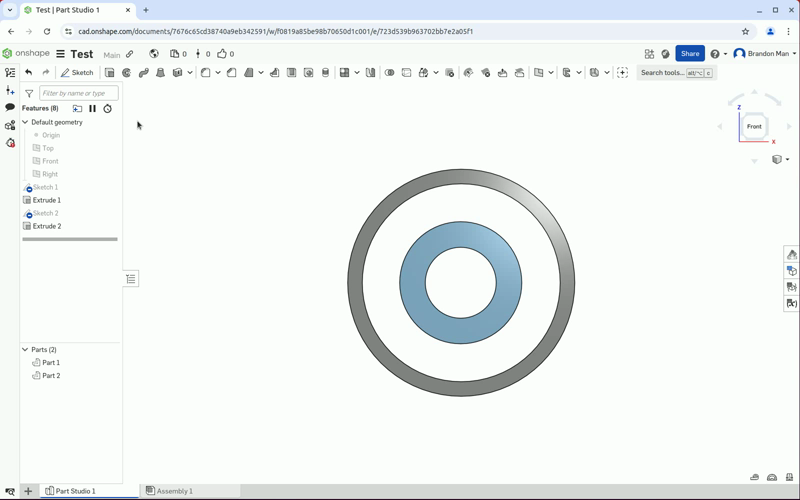
key(shift+h)
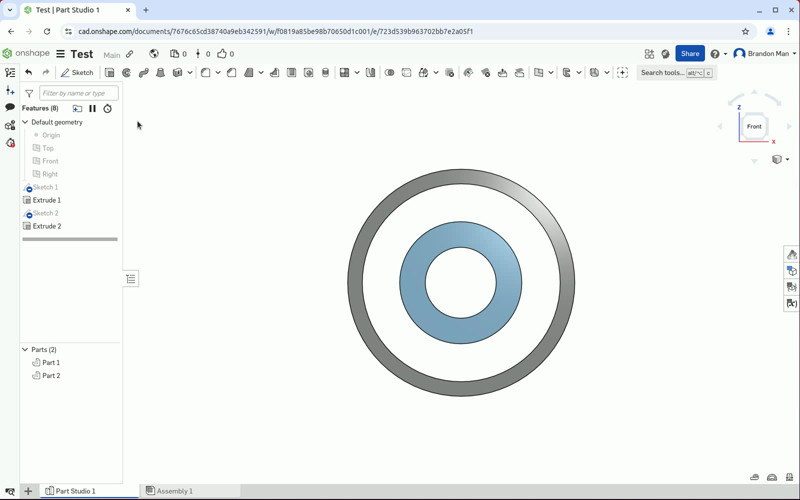
key(shift+h)
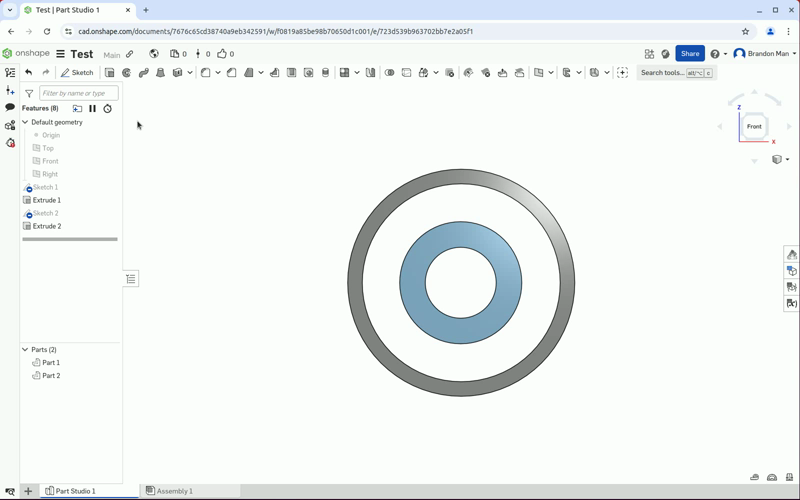
mouse_move(73, 189)
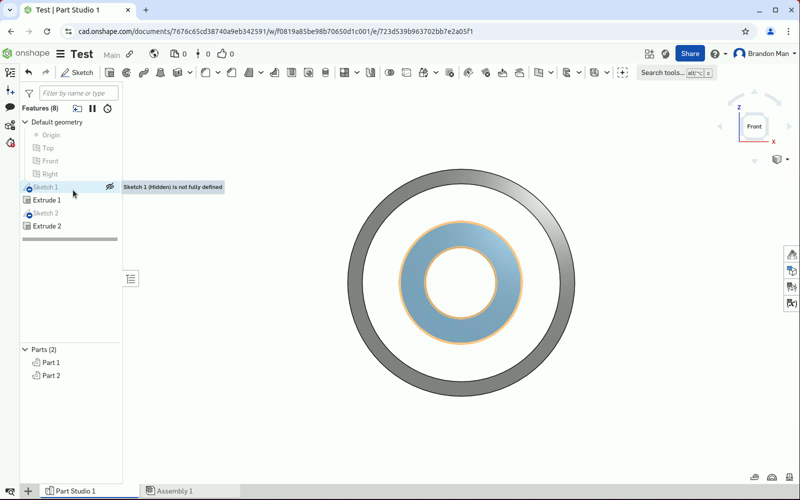
click(73, 189)
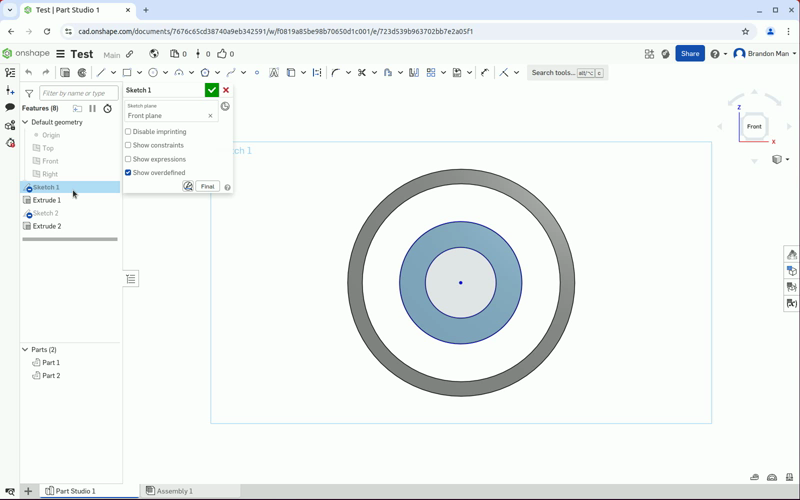
mouse_move(229, 92)
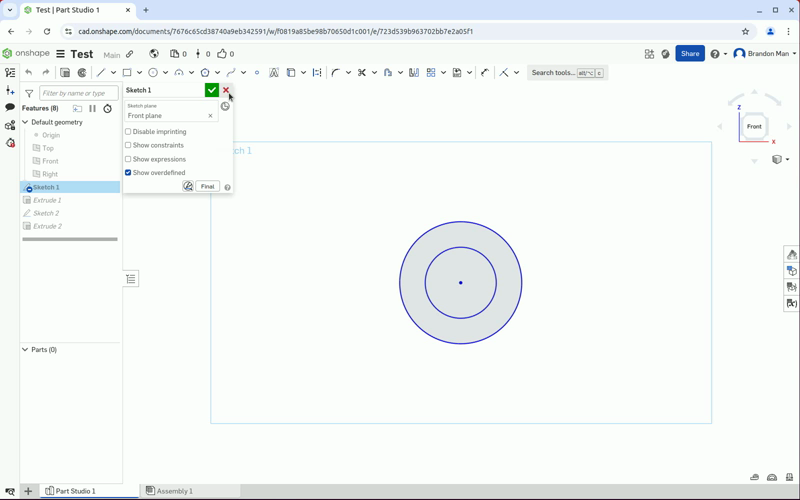
click(229, 92)
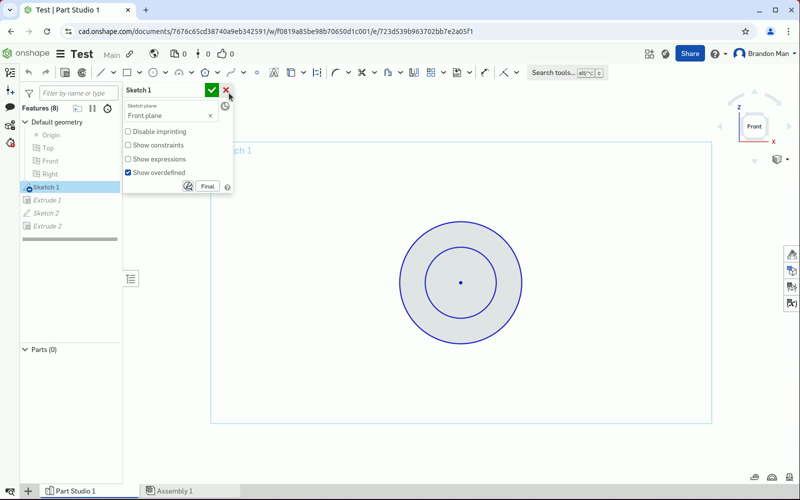
key(shift+s)
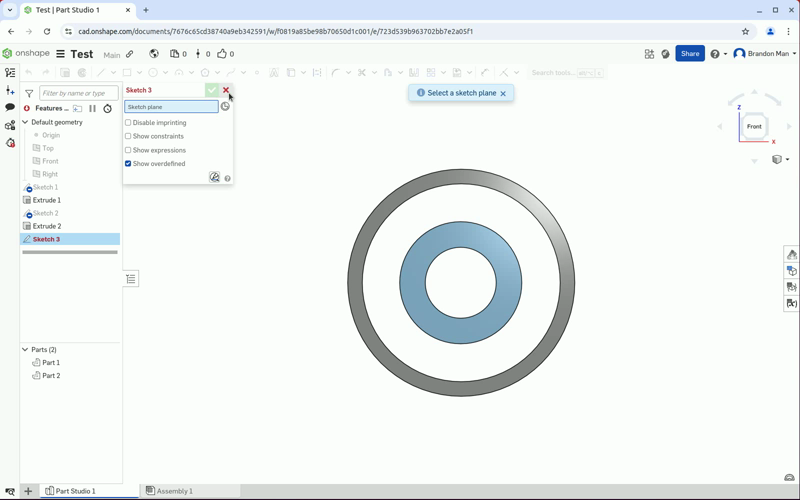
mouse_move(73, 163)
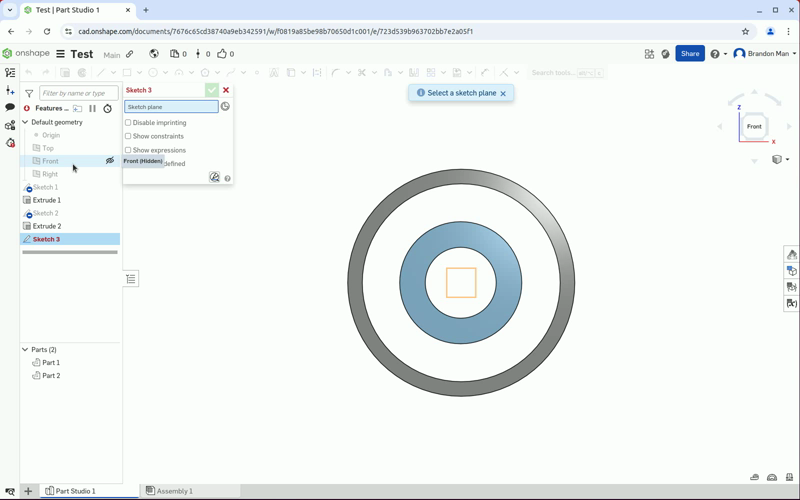
click(73, 163)
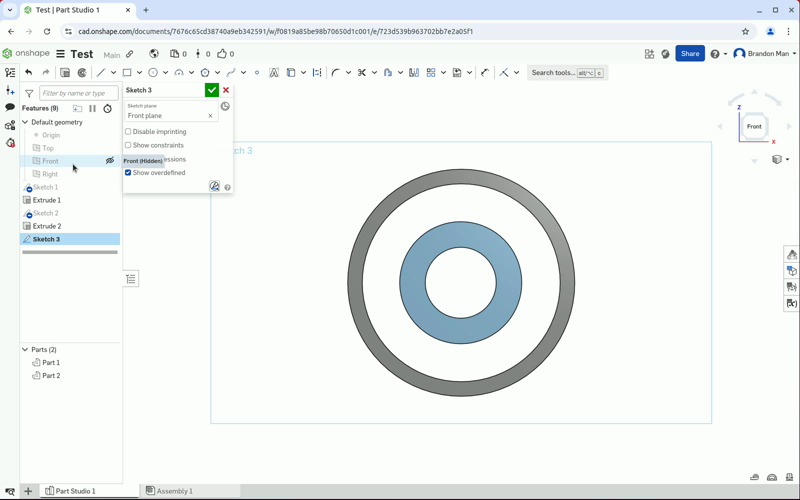
mouse_move(73, 352)
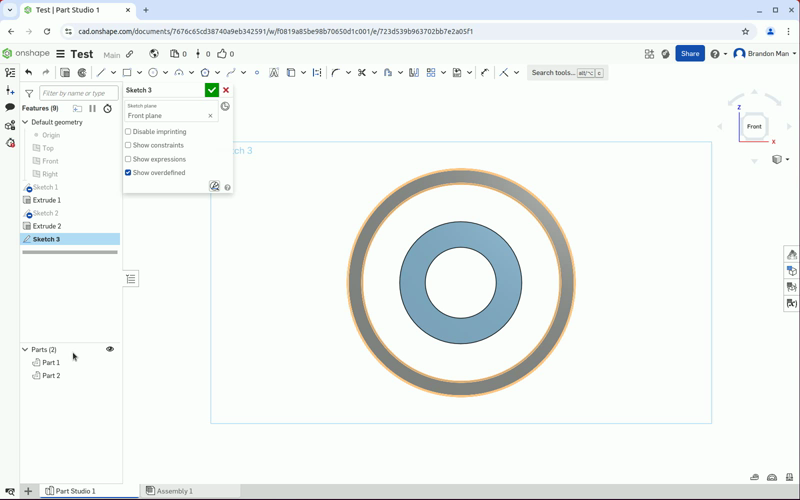
key(y)
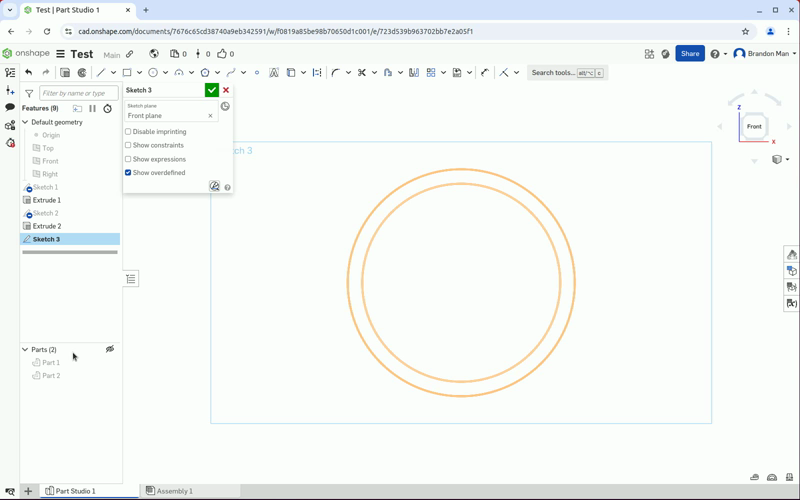
key(c)
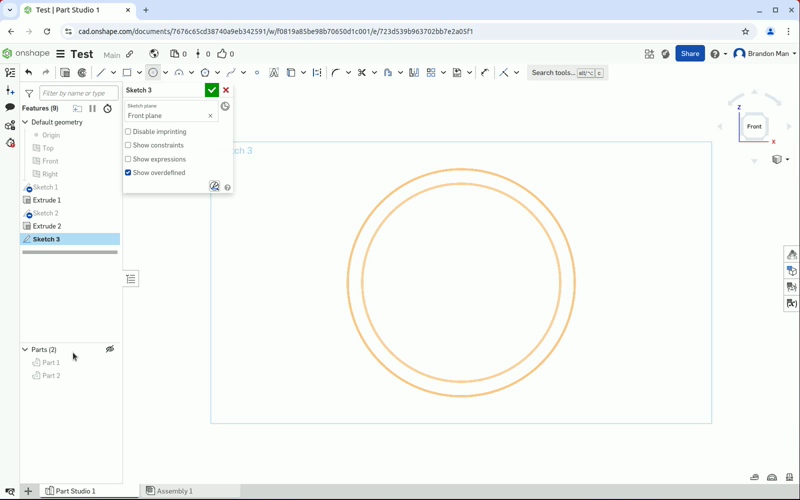
key_down(shift)
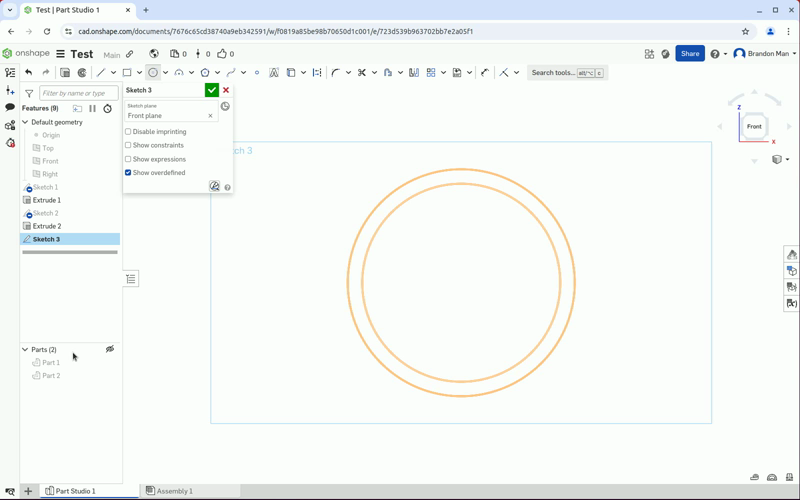
mouse_move(461, 282)
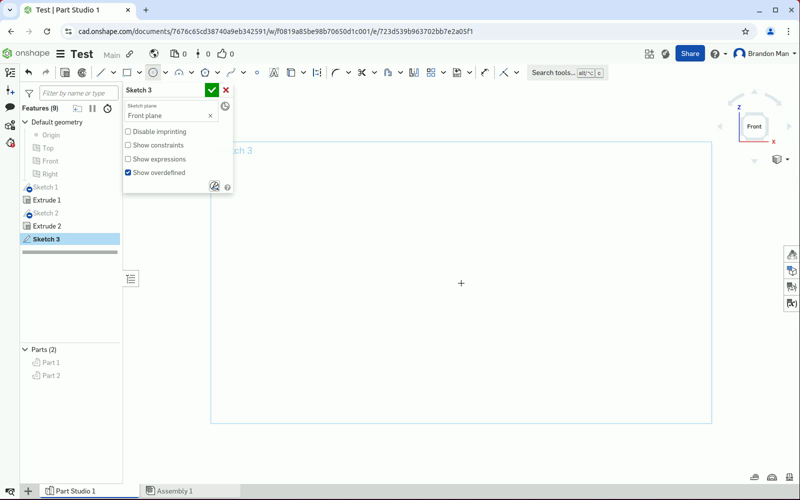
click(461, 282)
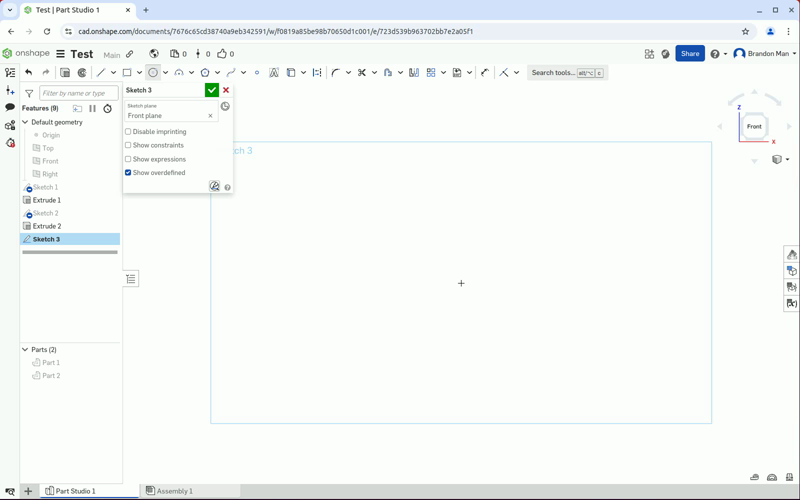
key_up(shift)
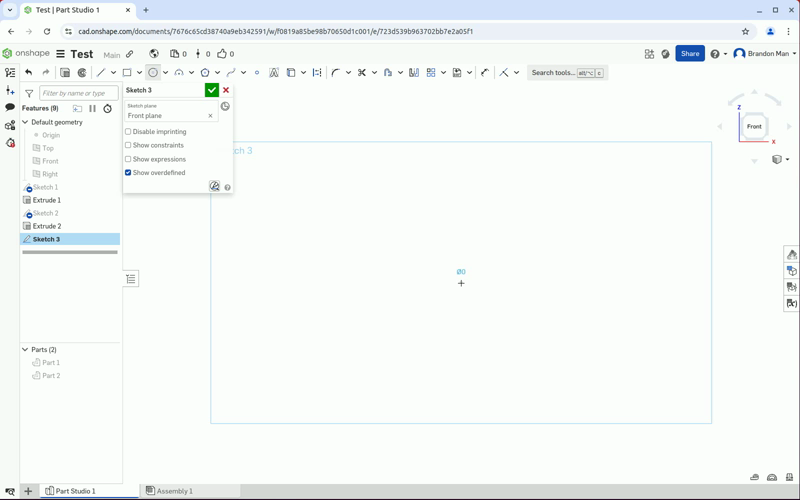
mouse_move(560, 282)
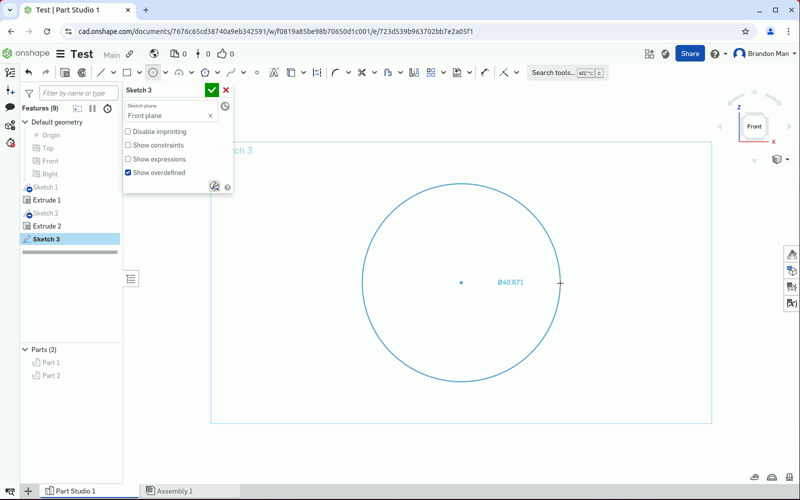
click(560, 282)
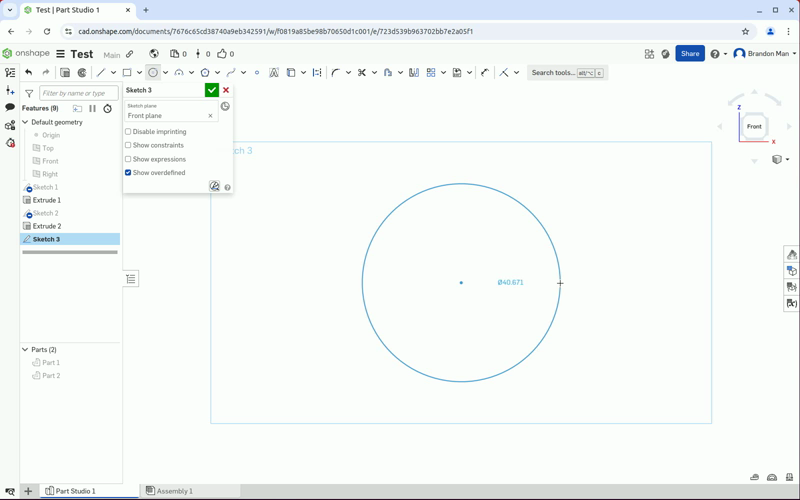
key(esc)
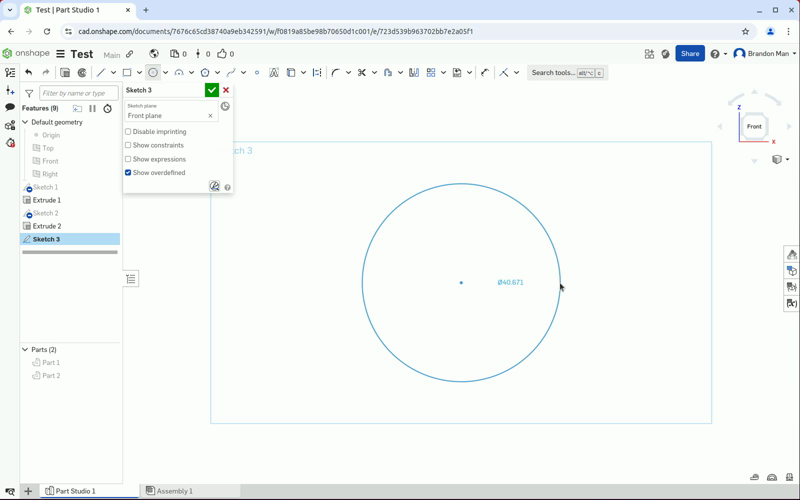
key(c)
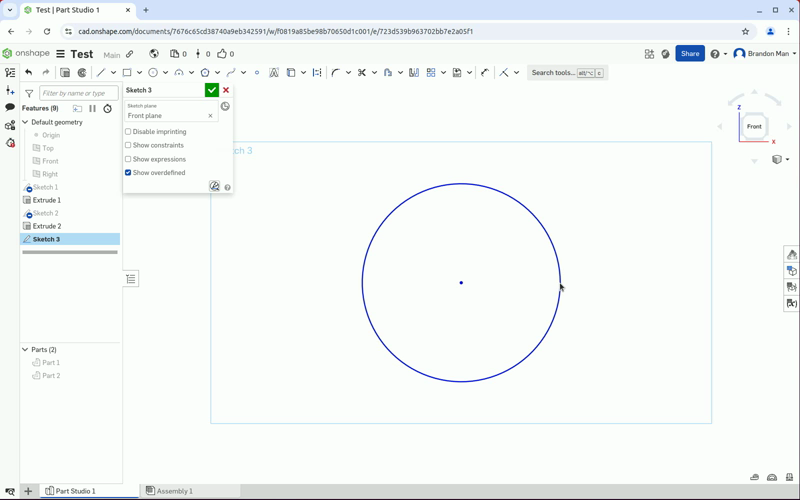
key_down(shift)
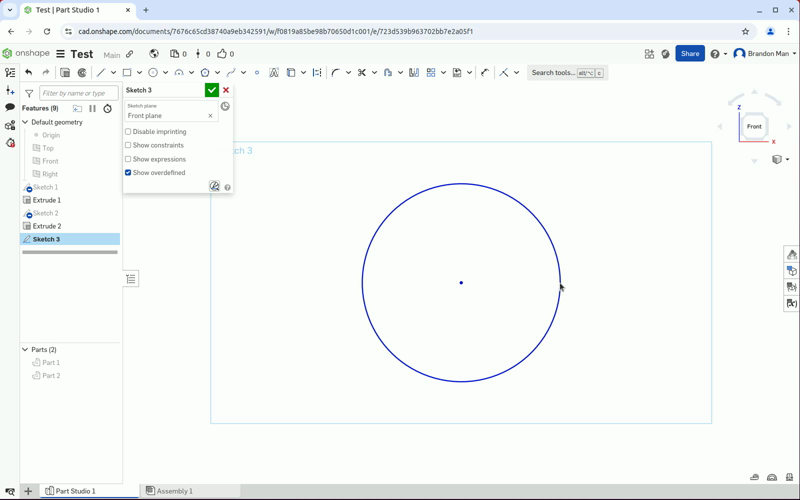
mouse_move(461, 282)
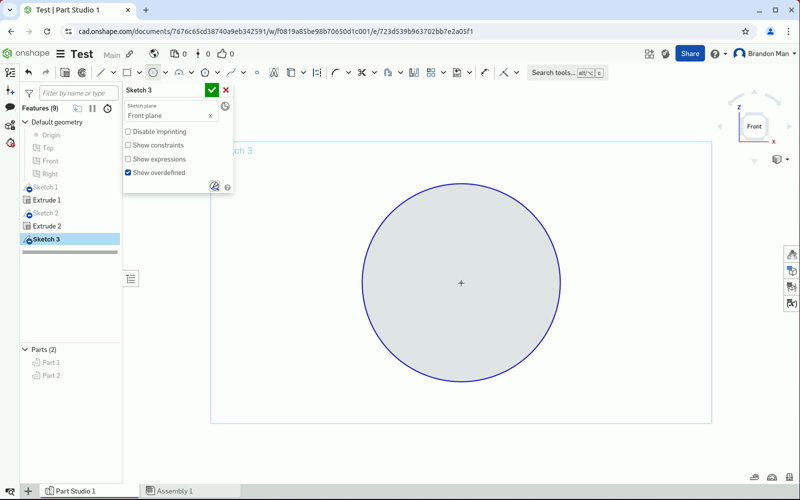
click(461, 282)
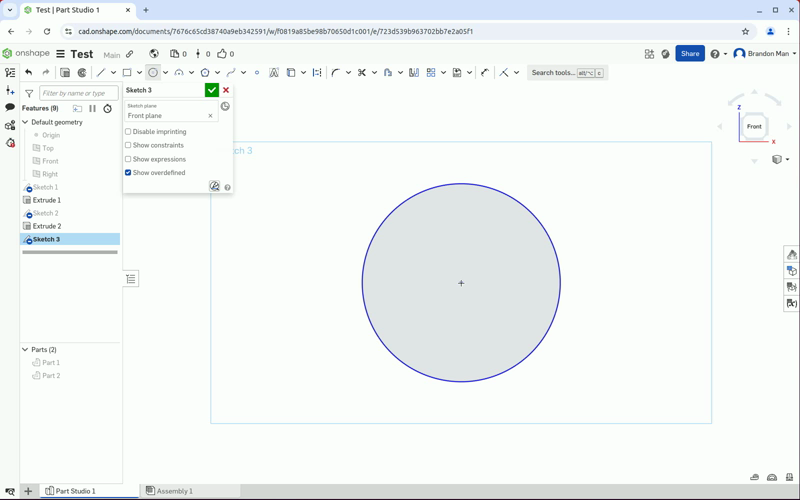
key_up(shift)
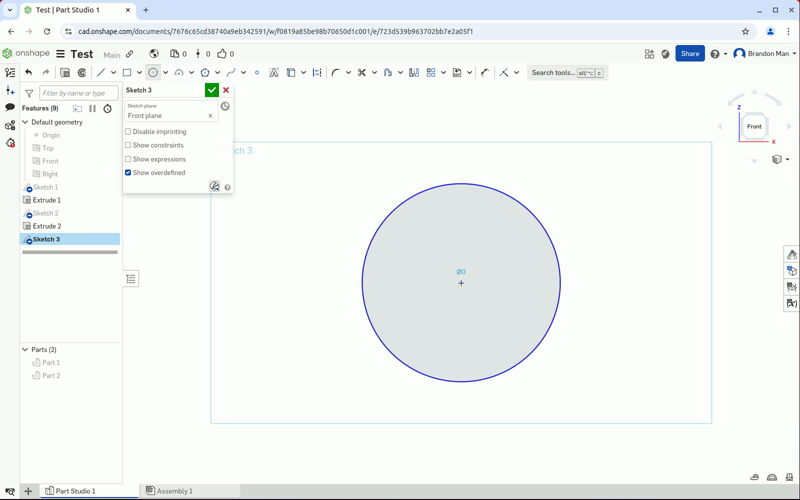
mouse_move(521, 282)
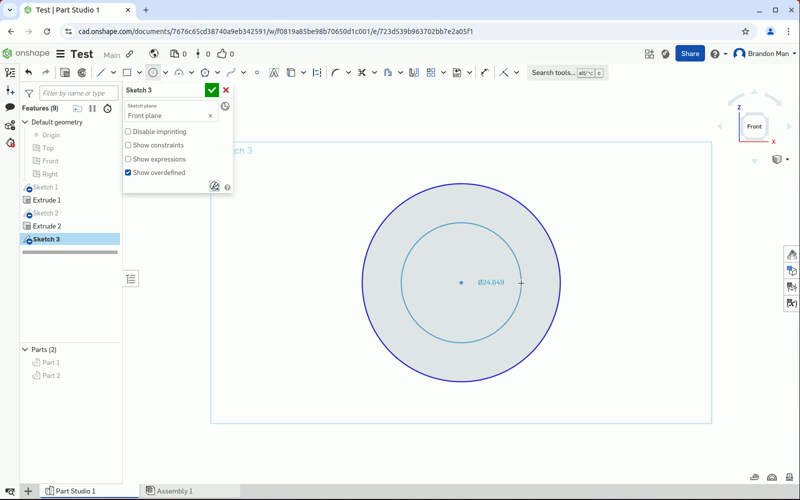
click(521, 282)
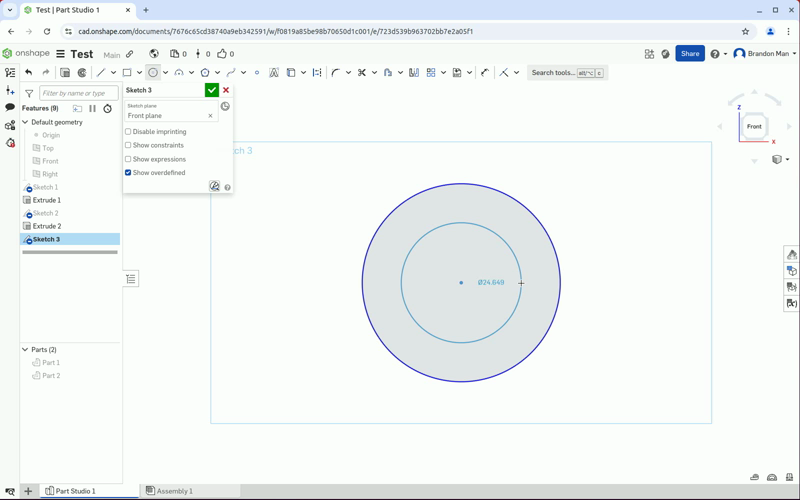
key(esc)
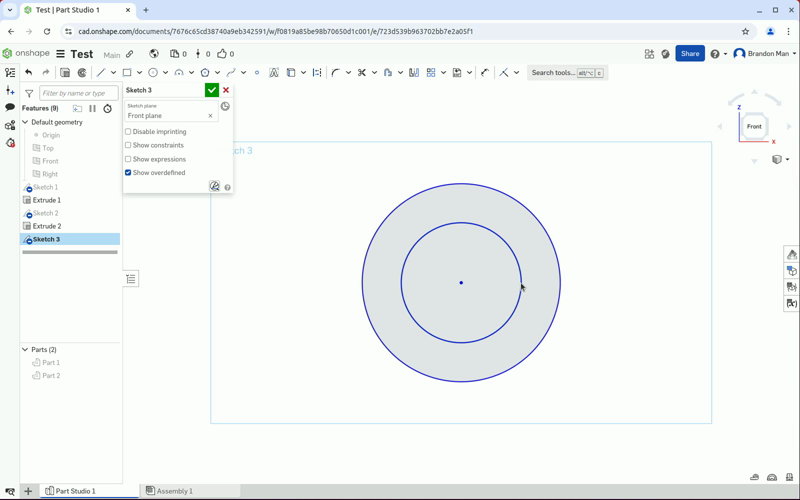
mouse_move(525, 329)
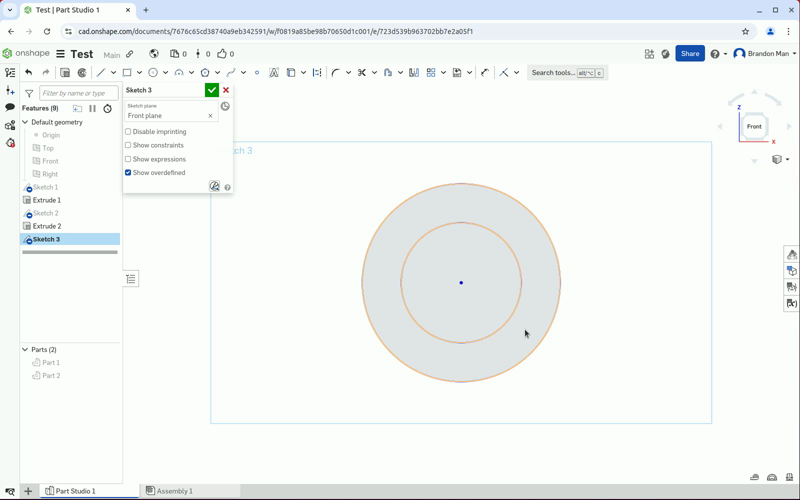
click(525, 329)
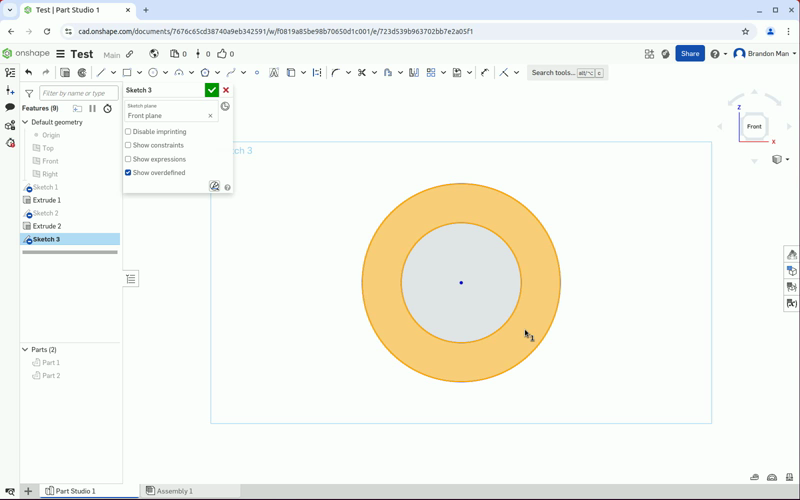
mouse_move(73, 352)
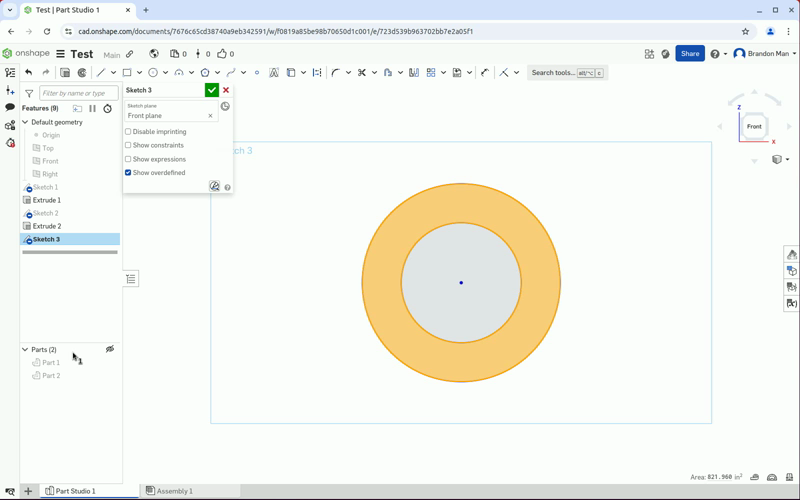
key(shift+y)
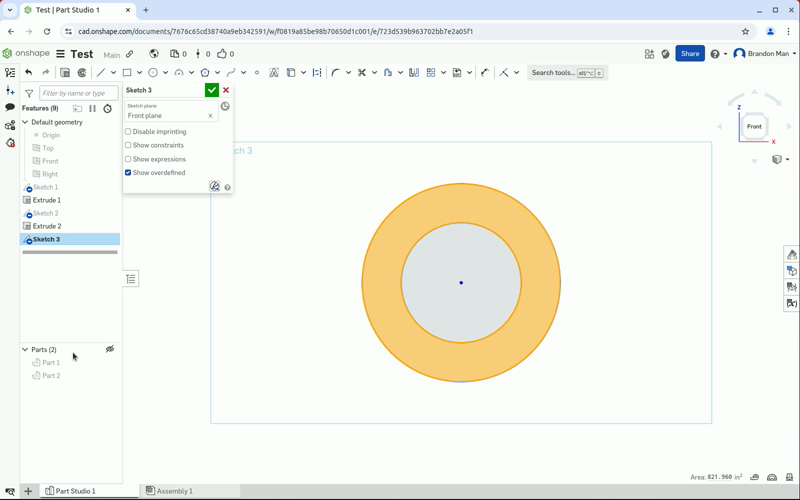
key(shift+e)
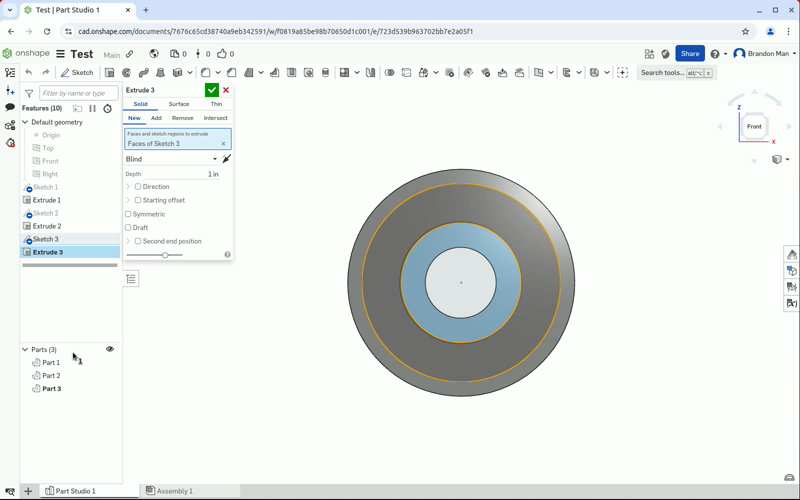
mouse_move(143, 106)
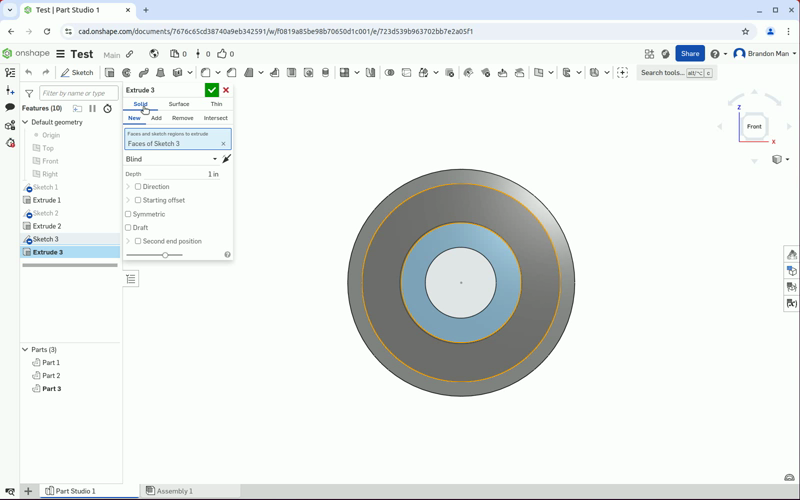
click(143, 106)
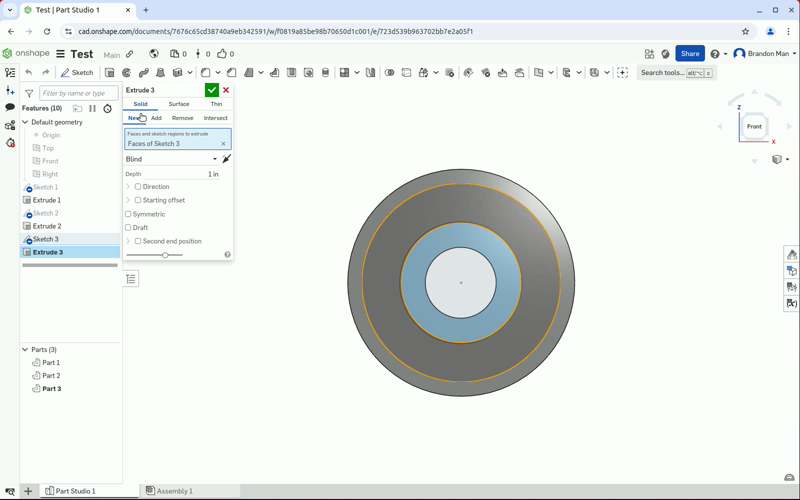
mouse_move(137, 120)
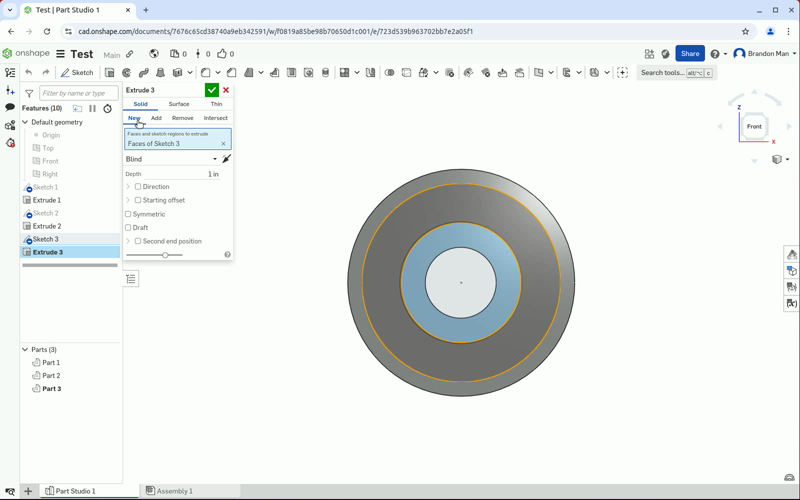
click(137, 120)
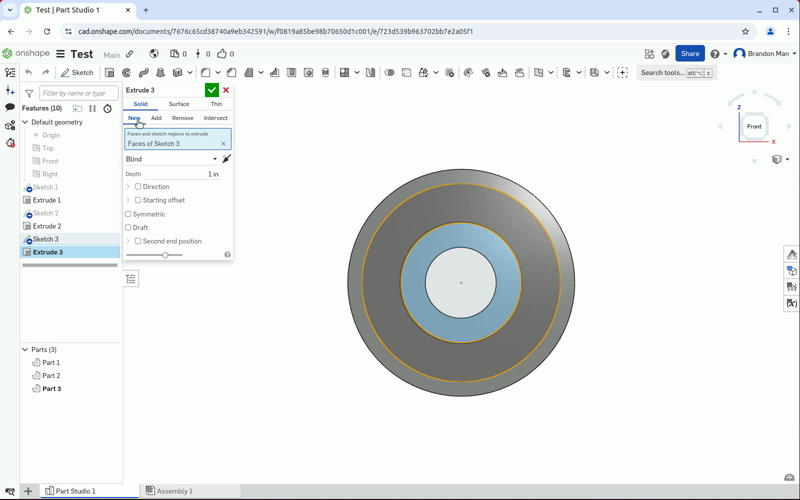
key(tab, 4)
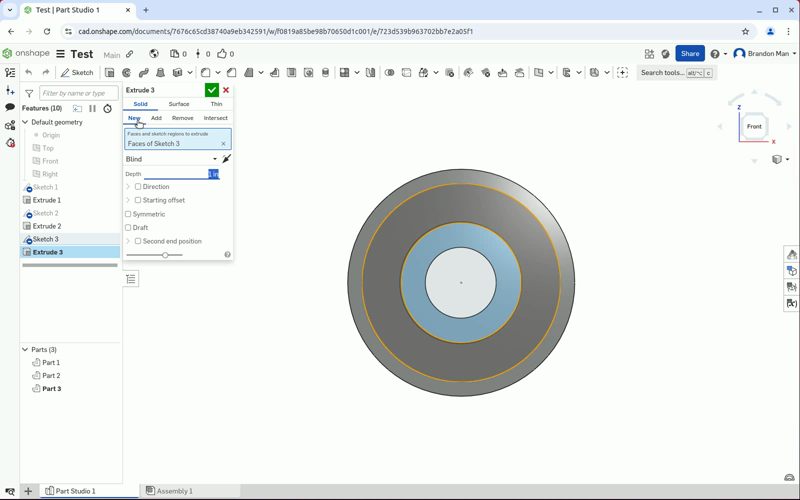
text(12.516)
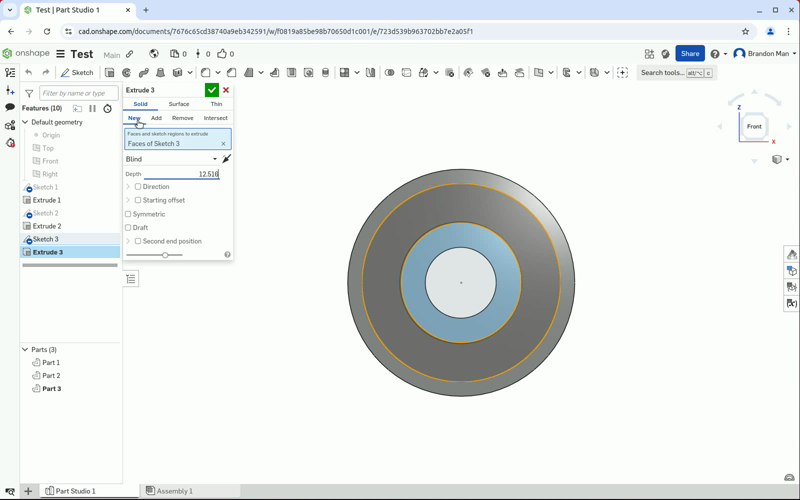
key(tab, 3)
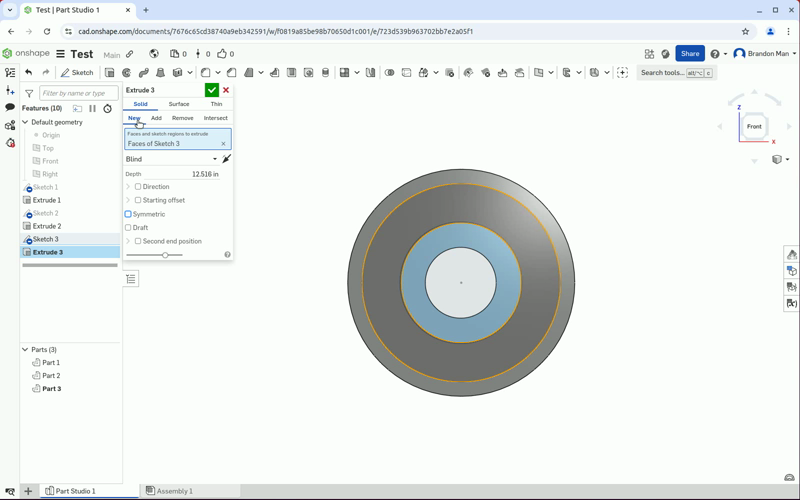
key(space)
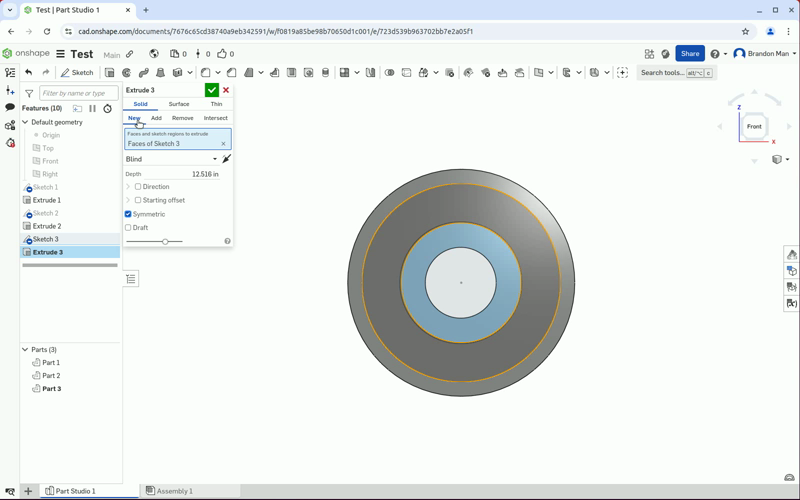
key(enter)
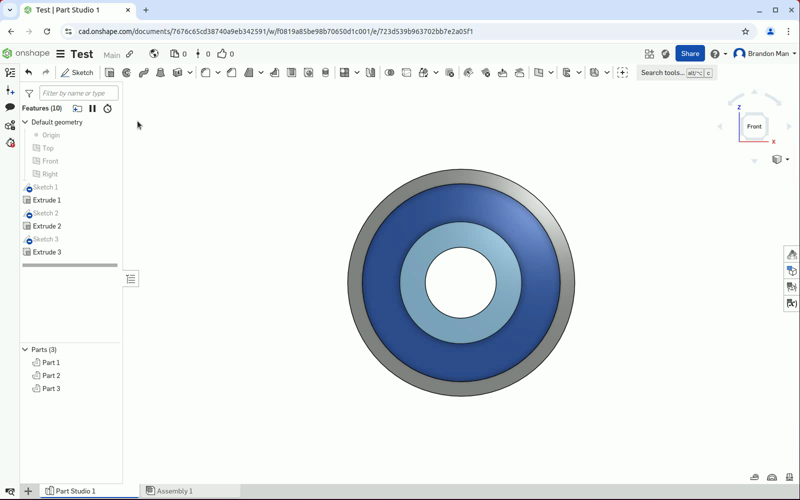
key(shift+h)
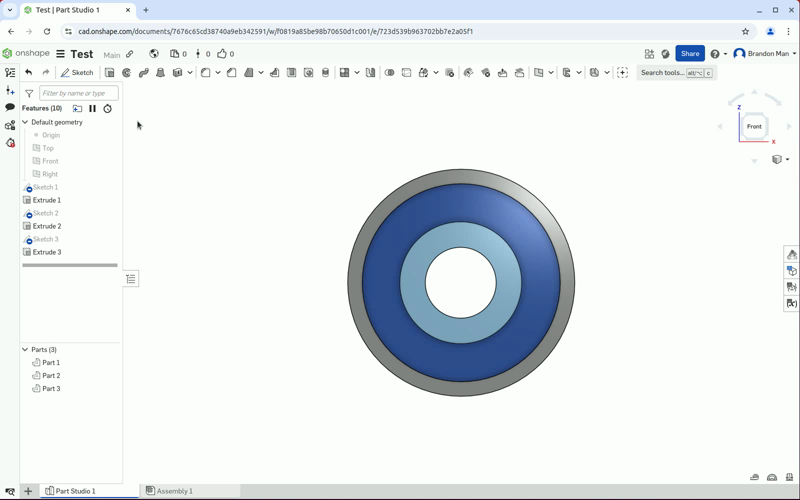
key(shift+h)
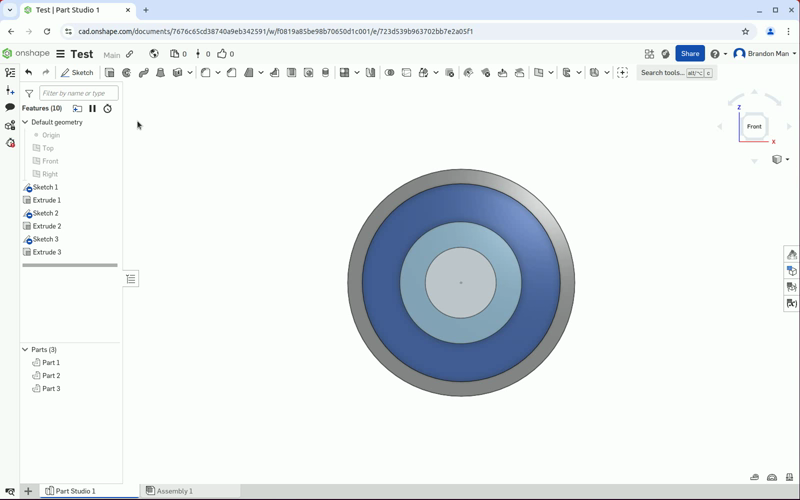
key(shift+7)
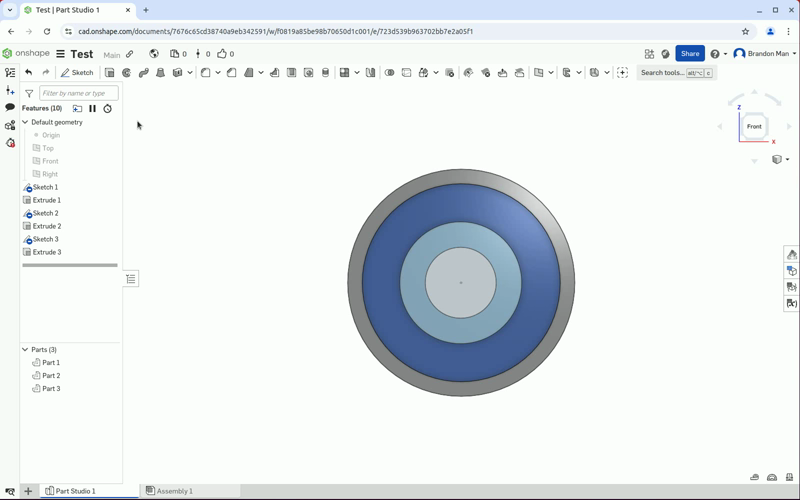
key(left, 2)
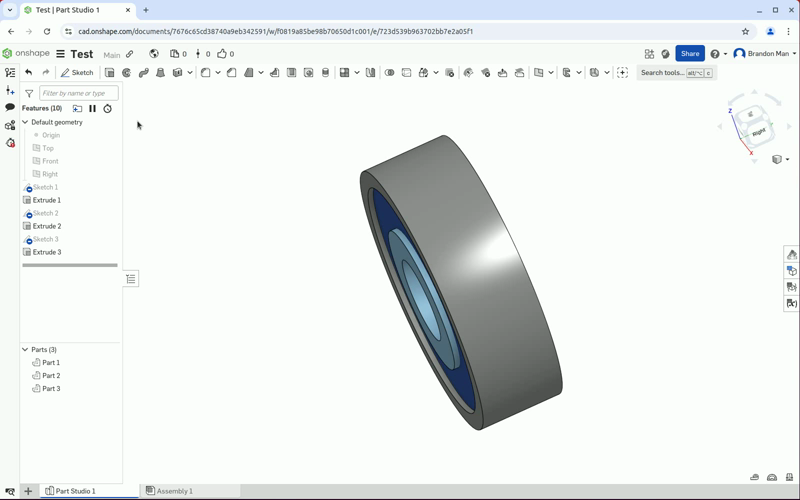
key(down, 2)
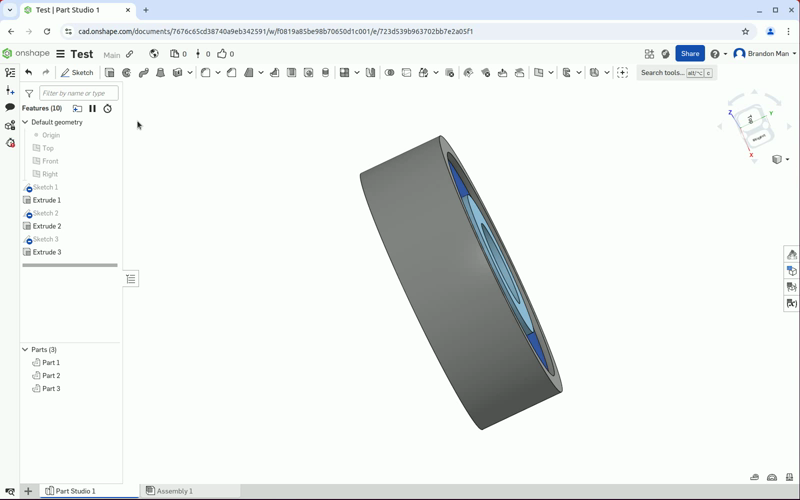
key(up, 2)
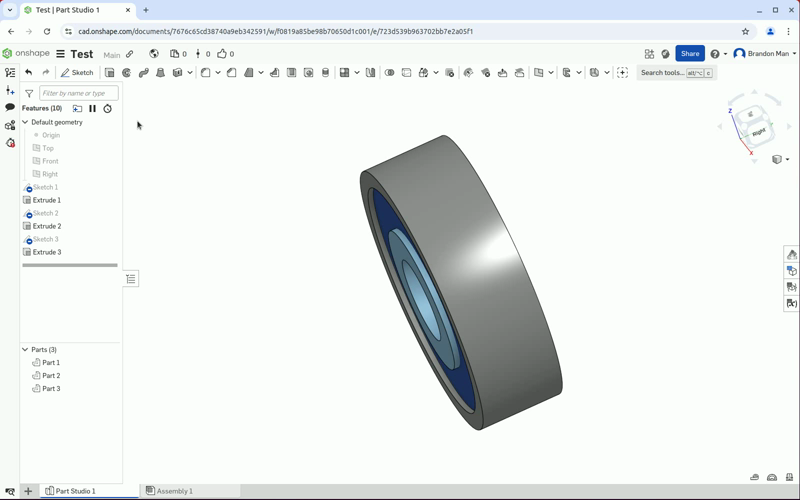
key(right, 2)
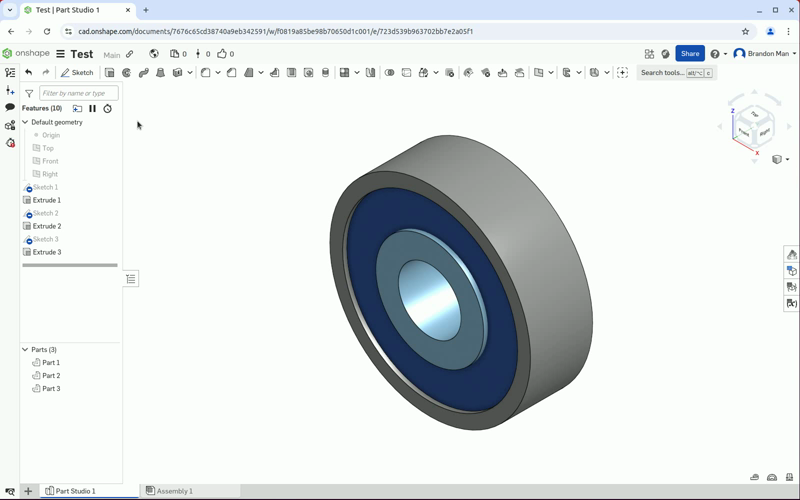
mouse_move(73, 189)
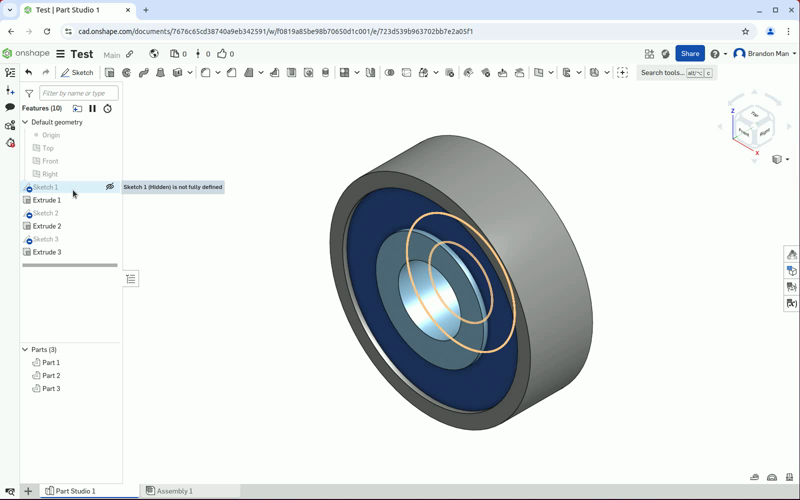
click(73, 189)